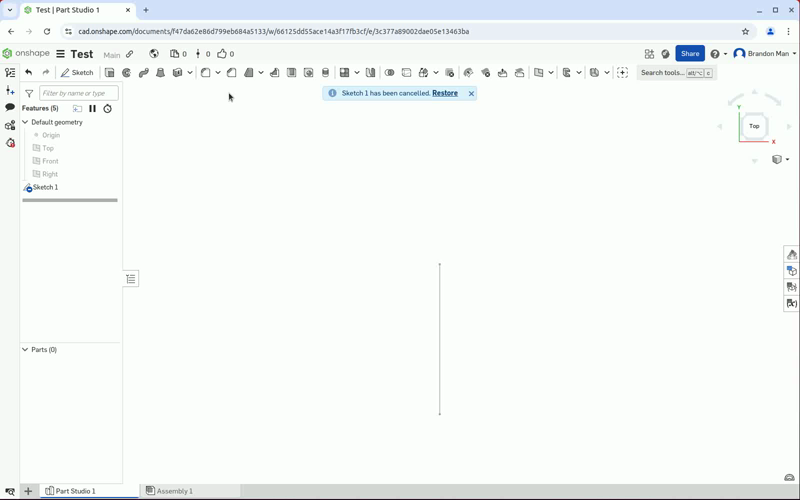
key(shift+h)
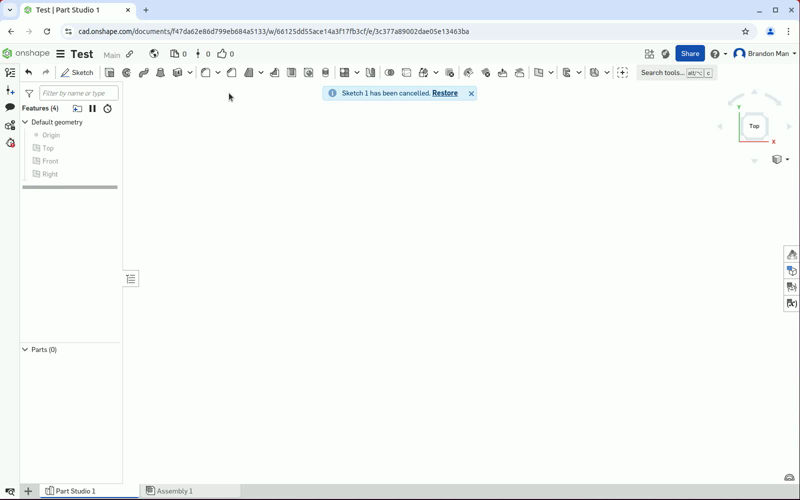
key(shift+s)
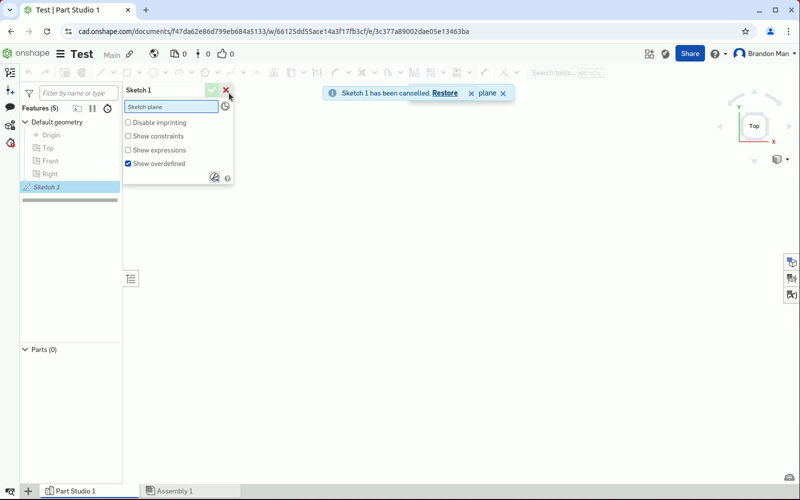
mouse_move(73, 150)
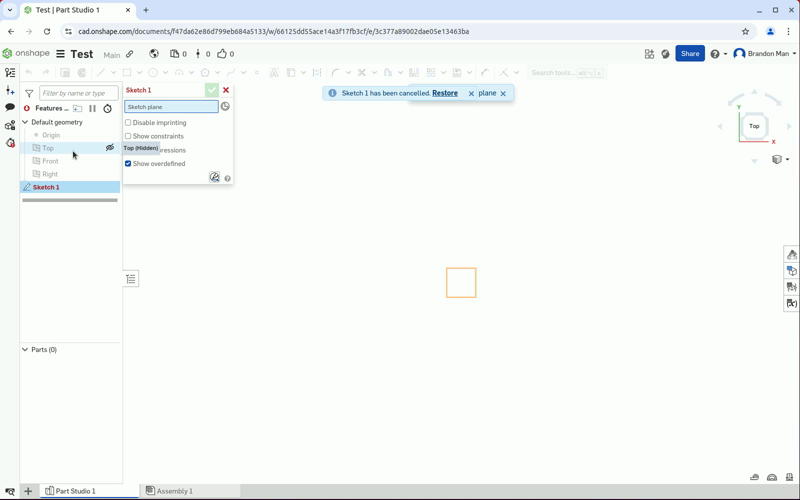
click(73, 150)
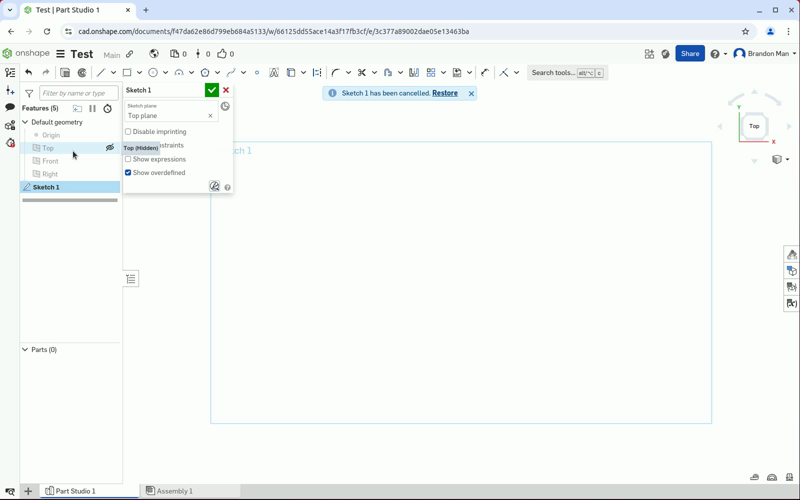
mouse_move(73, 352)
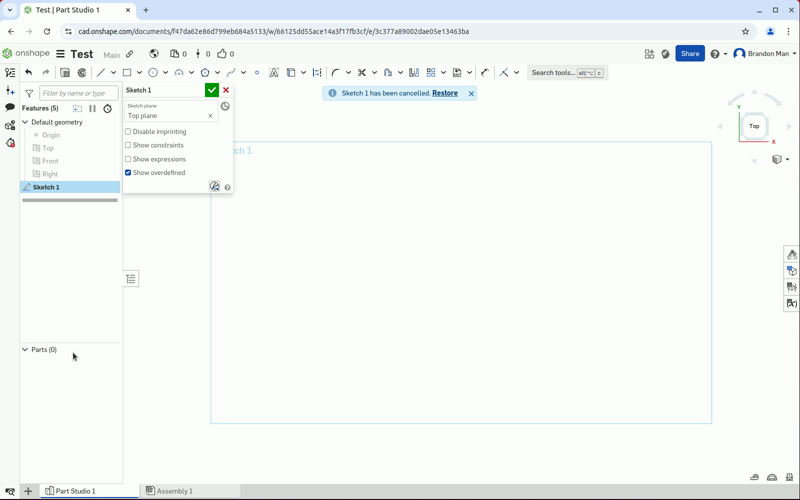
key(y)
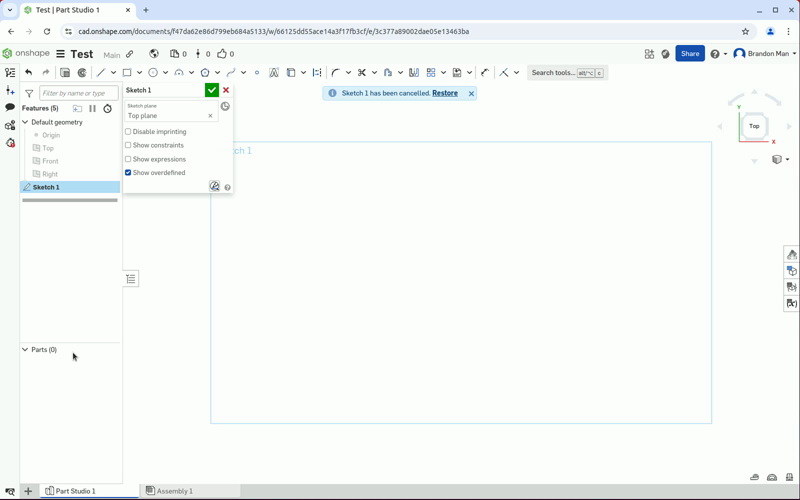
key(l)
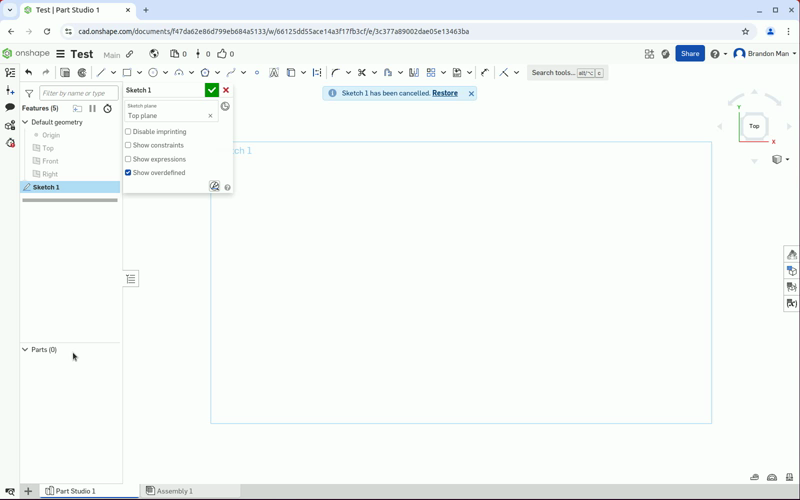
key_down(shift)
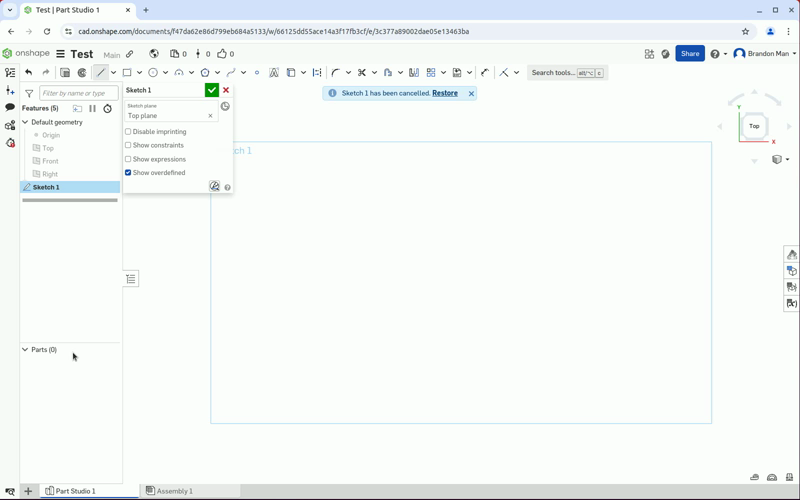
mouse_move(369, 326)
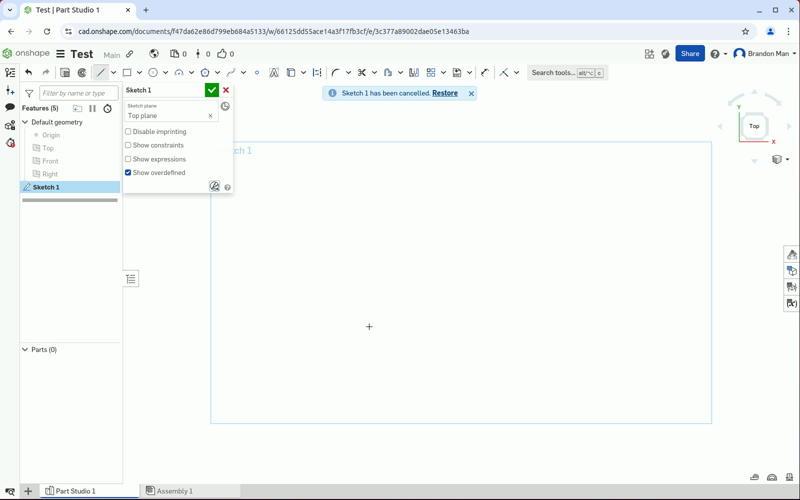
click(369, 326)
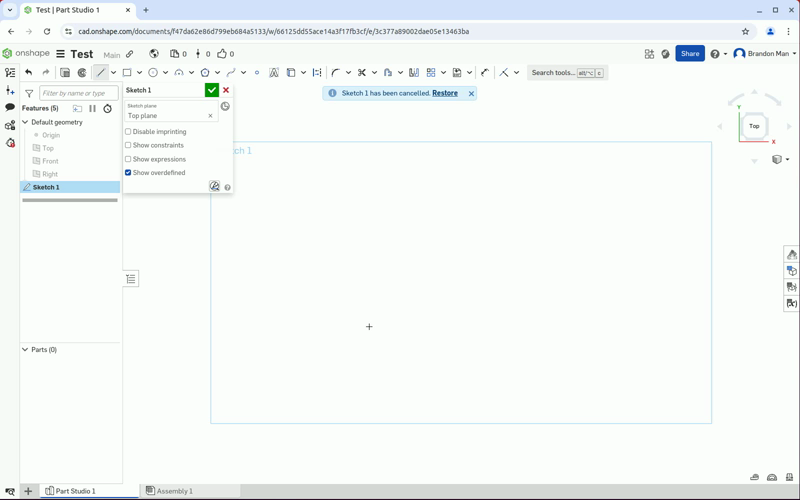
key_up(shift)
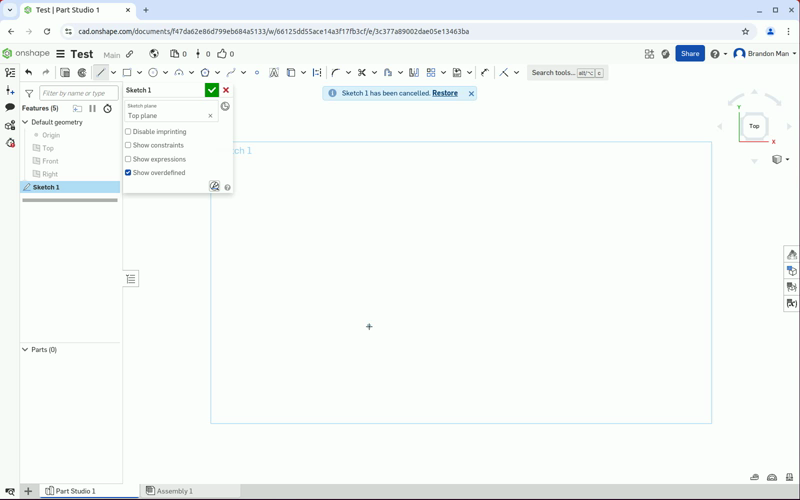
key_down(shift)
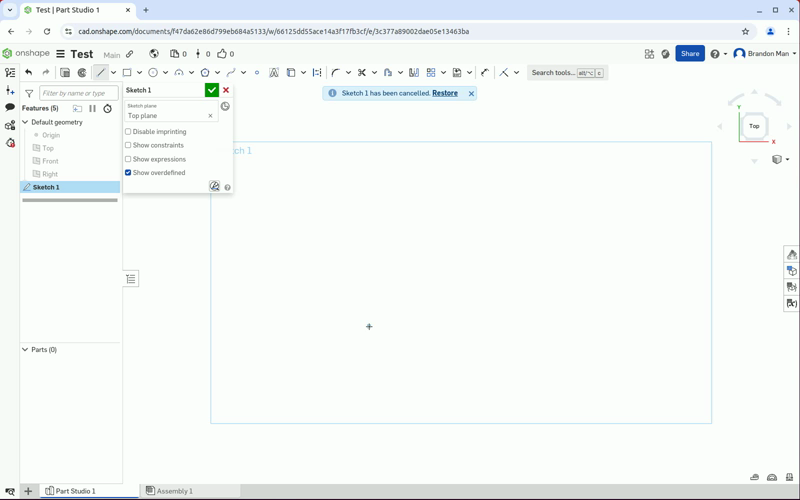
mouse_move(550, 326)
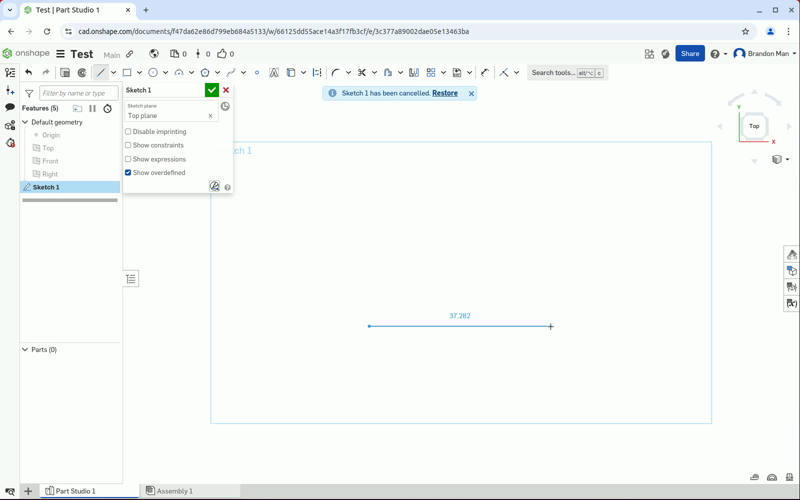
click(550, 326)
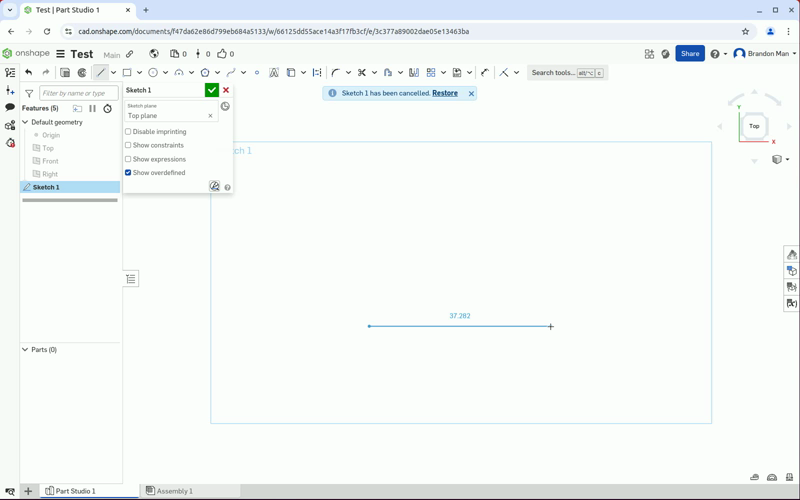
key_up(shift)
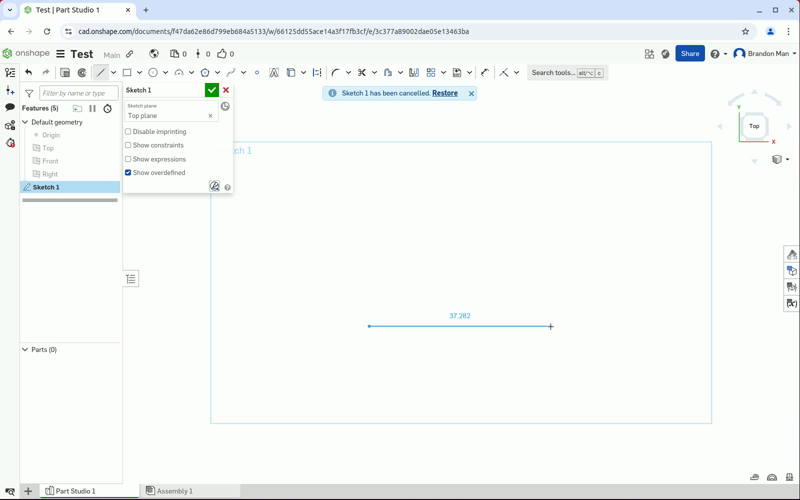
key_down(shift)
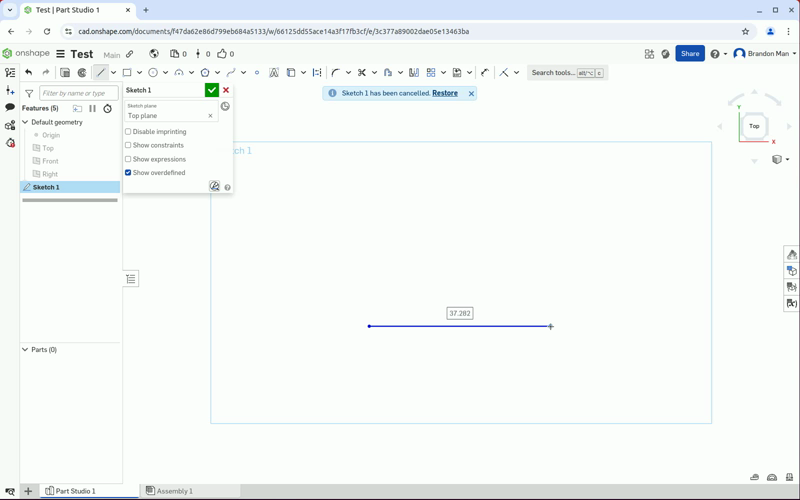
mouse_move(550, 250)
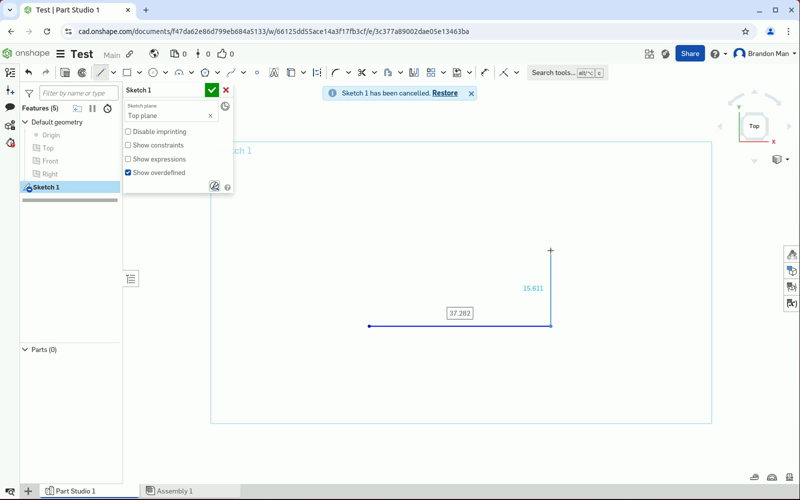
click(550, 250)
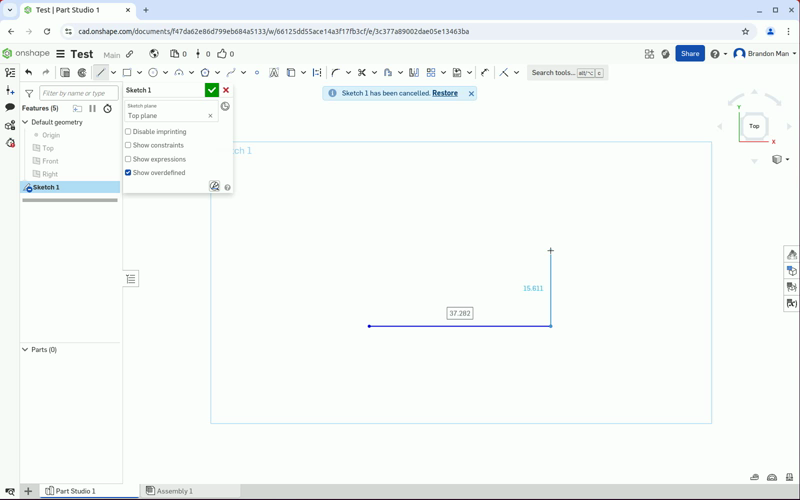
key_up(shift)
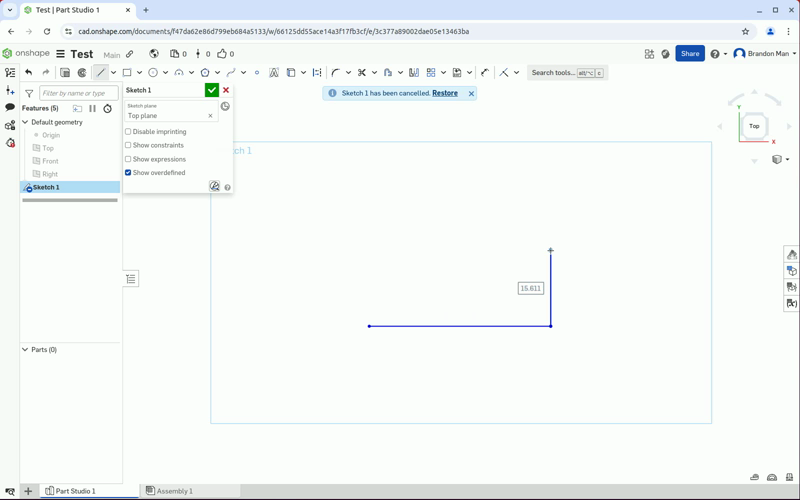
key_down(shift)
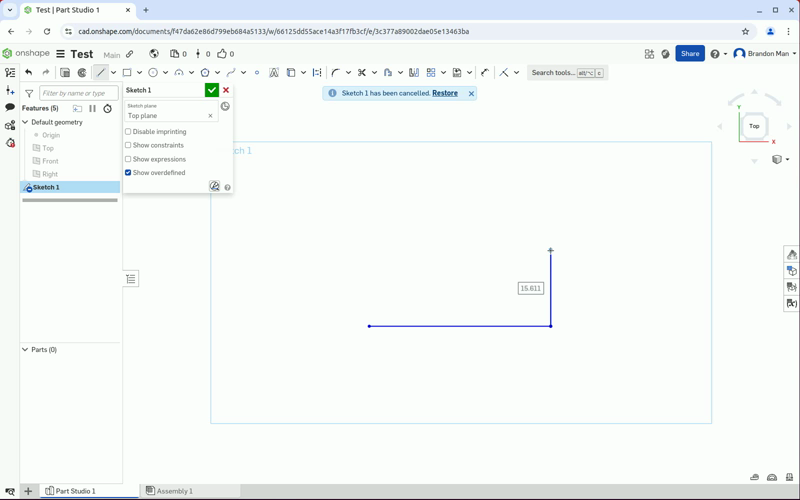
mouse_move(369, 250)
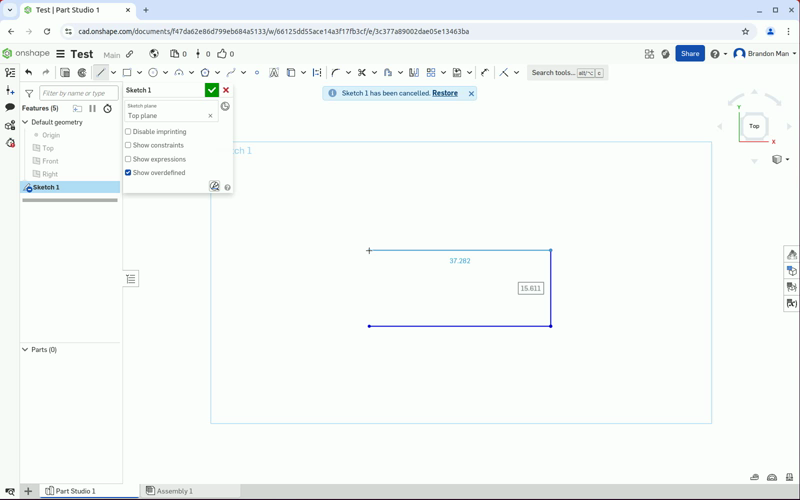
click(369, 250)
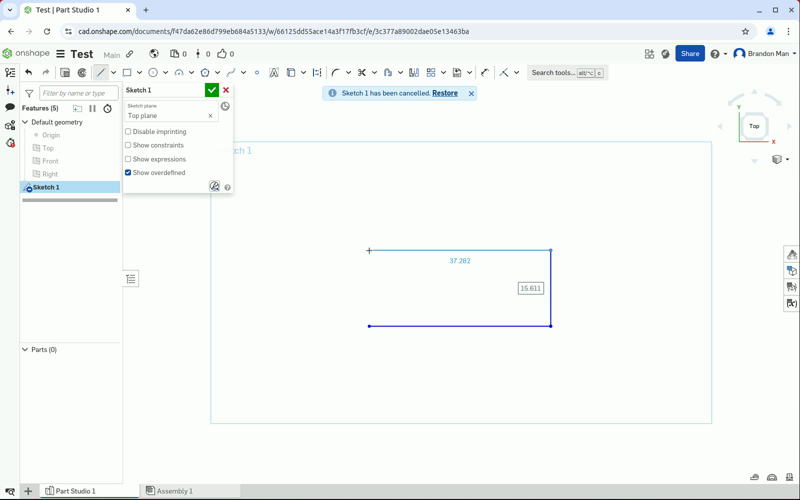
key_up(shift)
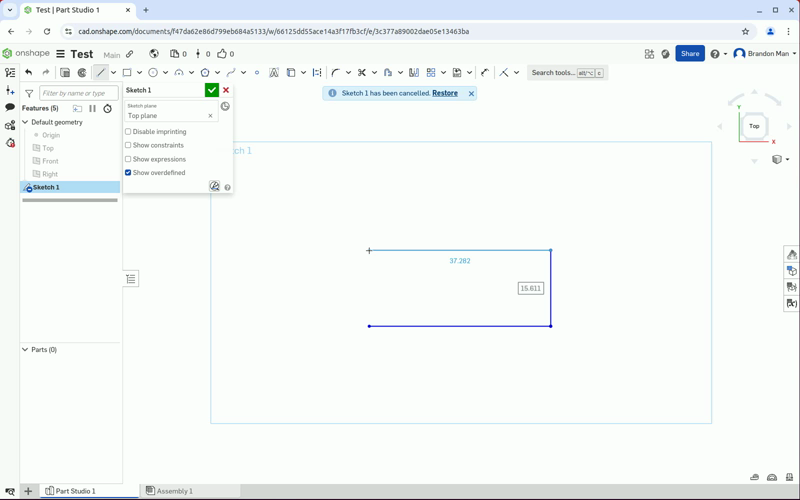
key_down(shift)
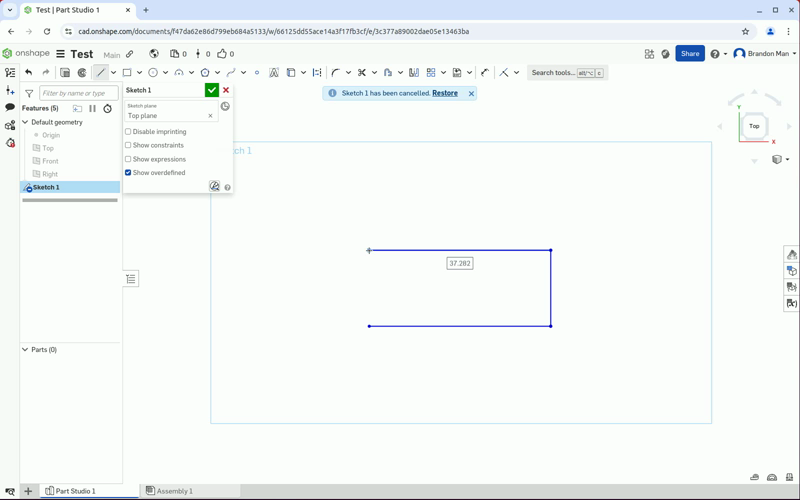
mouse_move(369, 326)
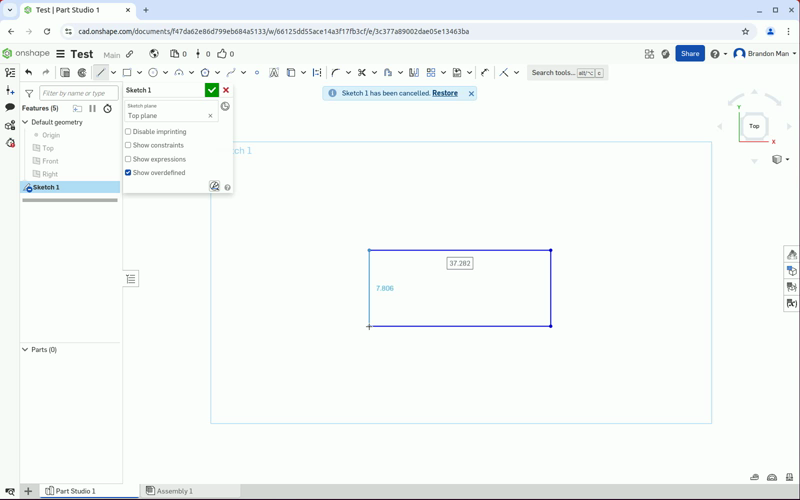
key_up(shift)
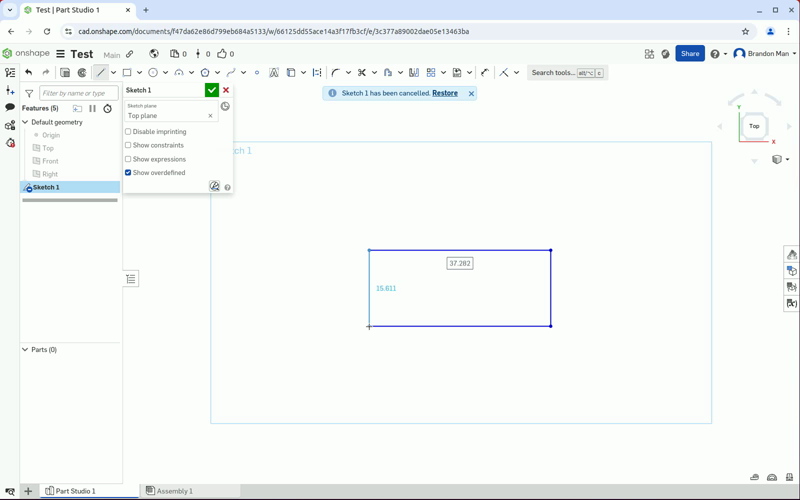
click(369, 326)
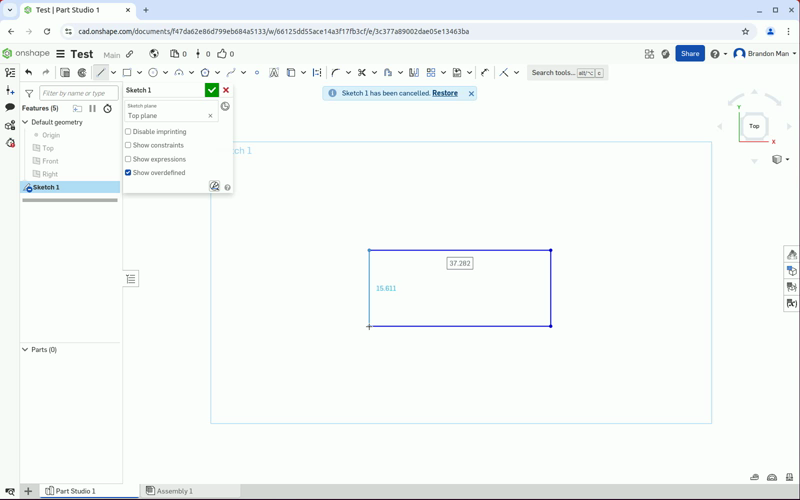
key(esc)
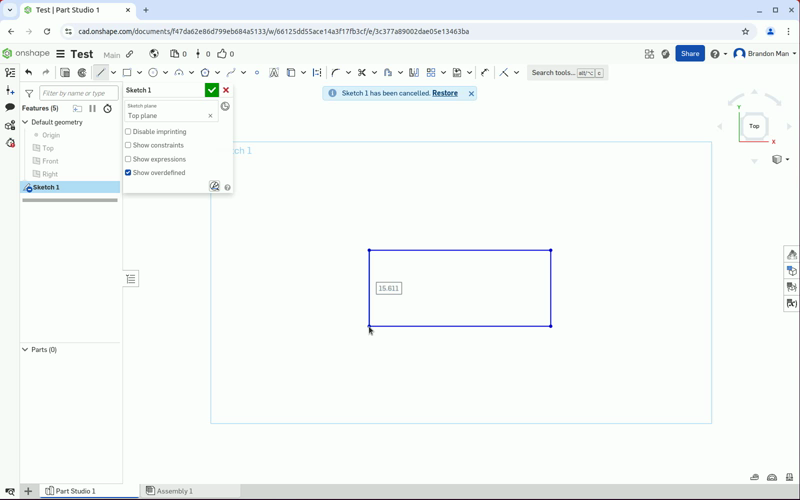
mouse_move(420, 307)
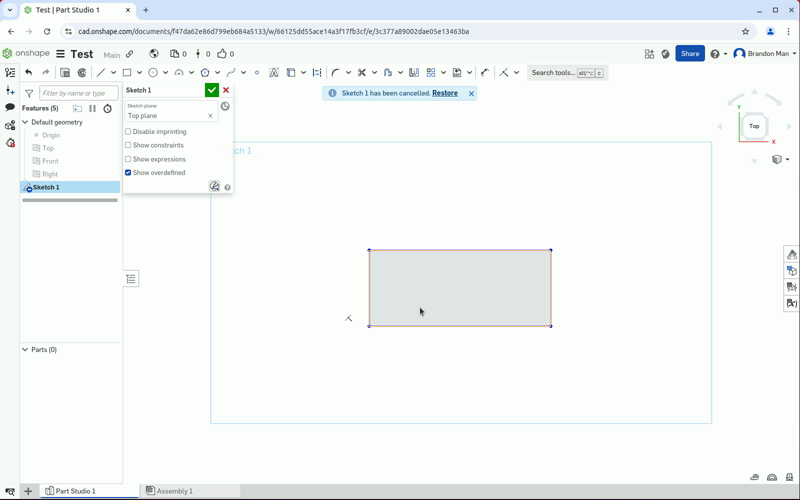
click(420, 307)
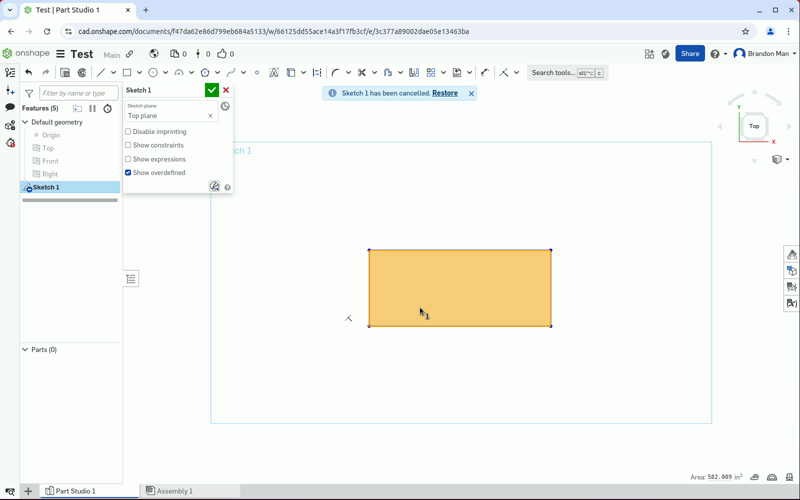
mouse_move(73, 352)
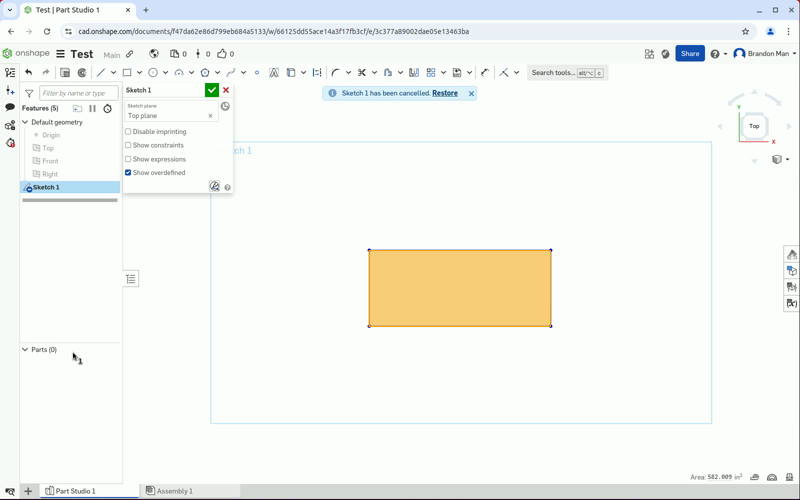
key(shift+y)
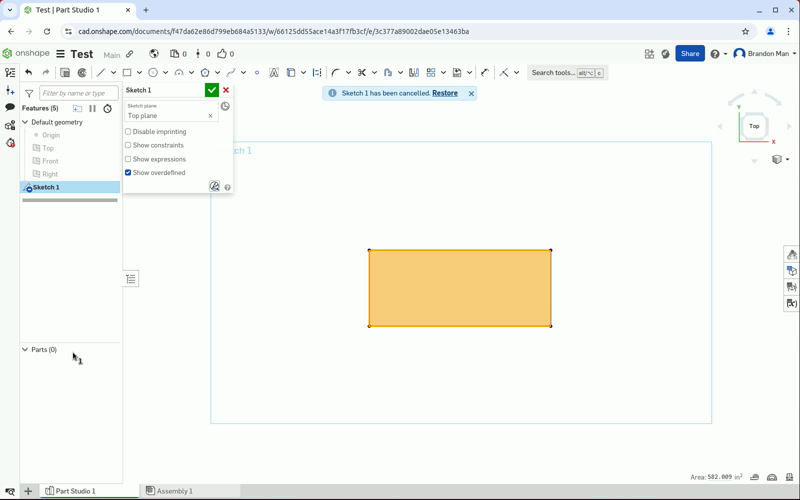
key(shift+e)
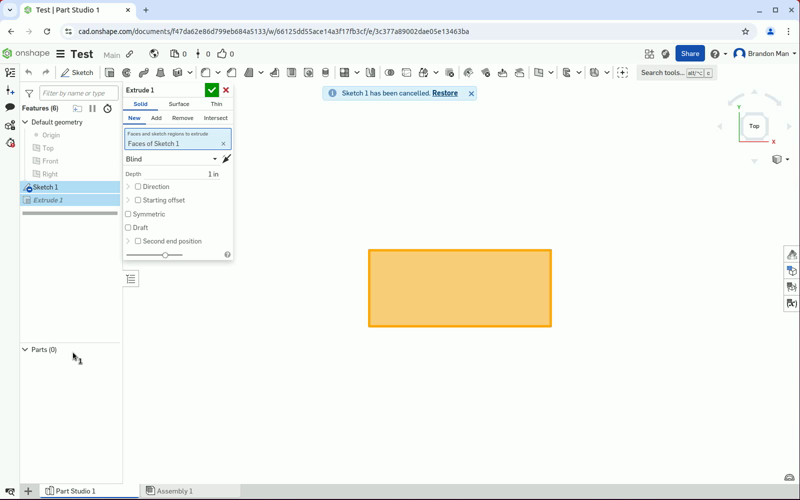
mouse_move(143, 106)
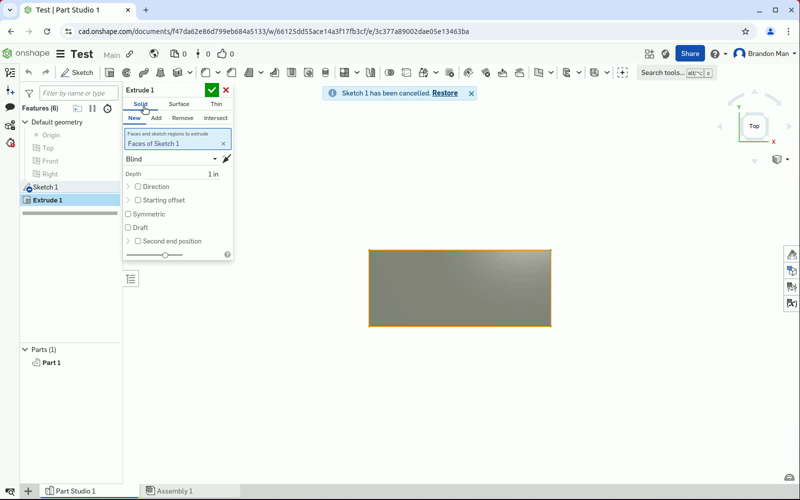
click(143, 106)
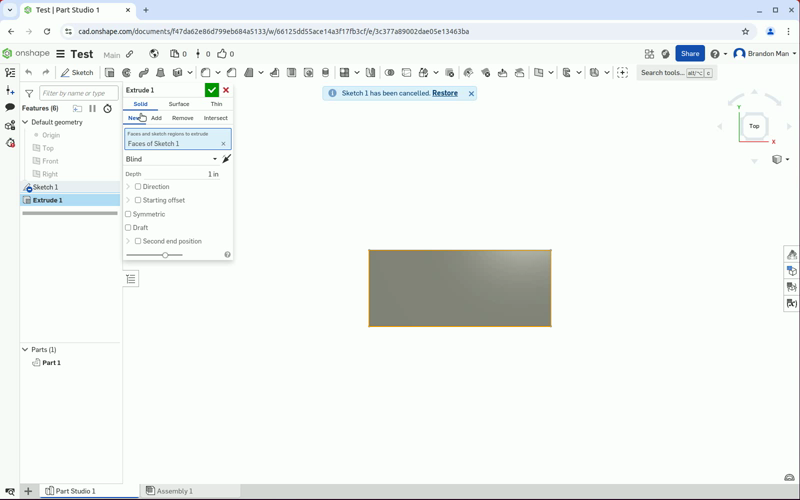
mouse_move(137, 120)
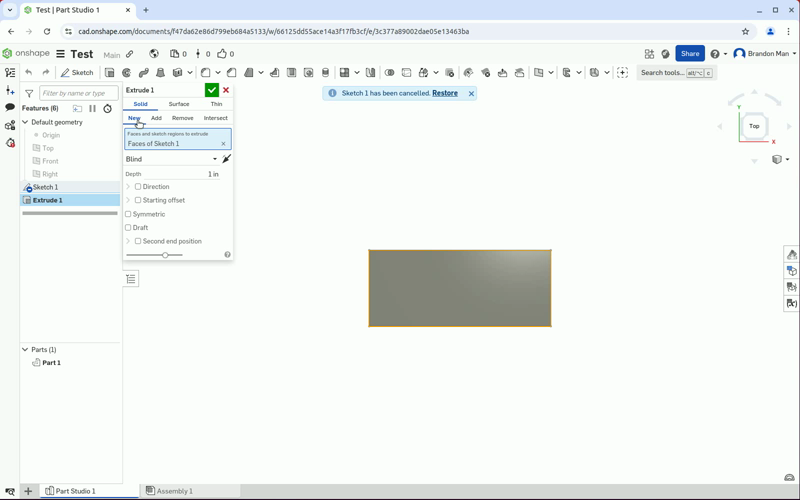
click(137, 120)
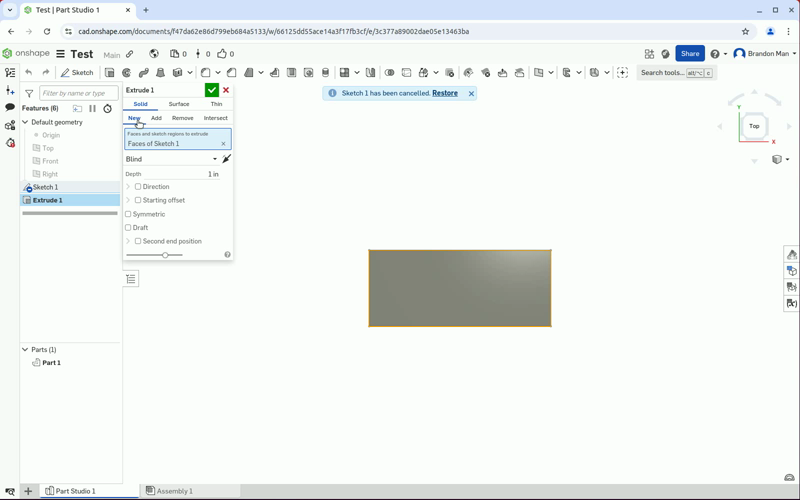
key(tab, 4)
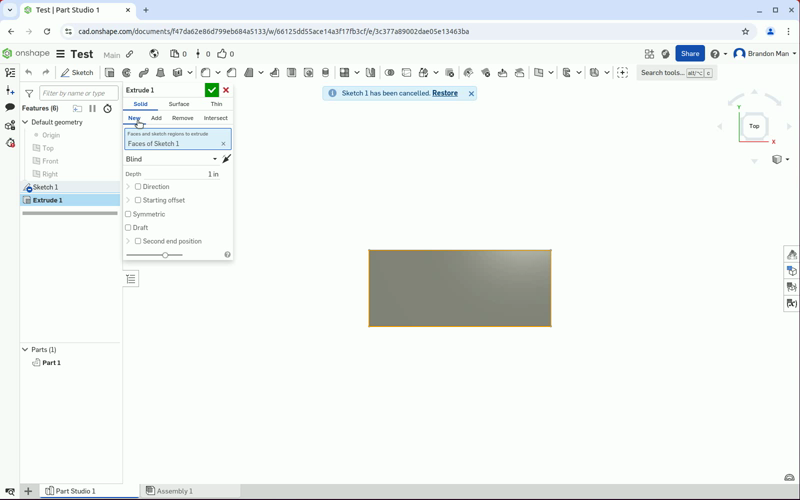
text(1.204)
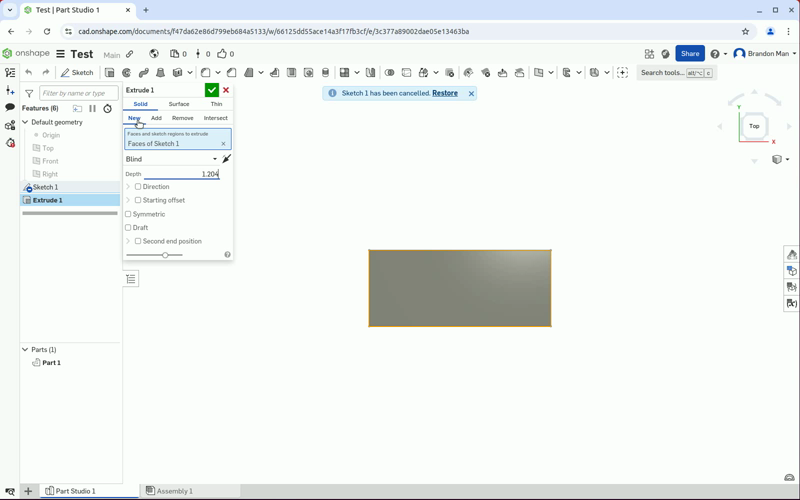
key(enter)
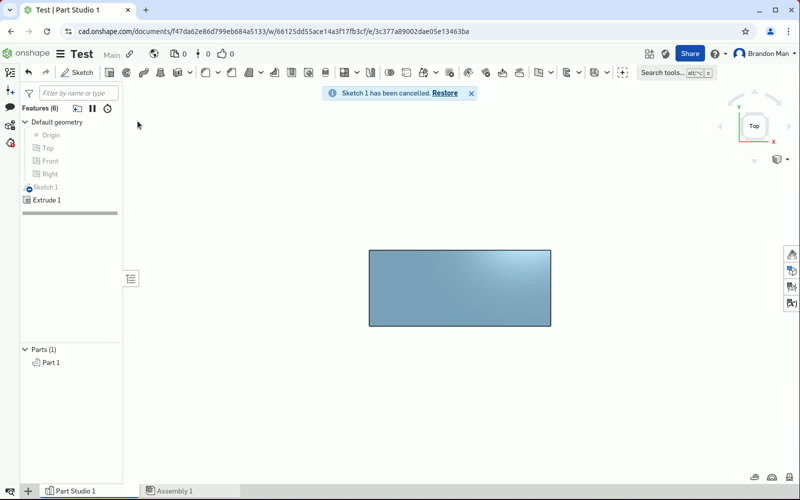
key(shift+h)
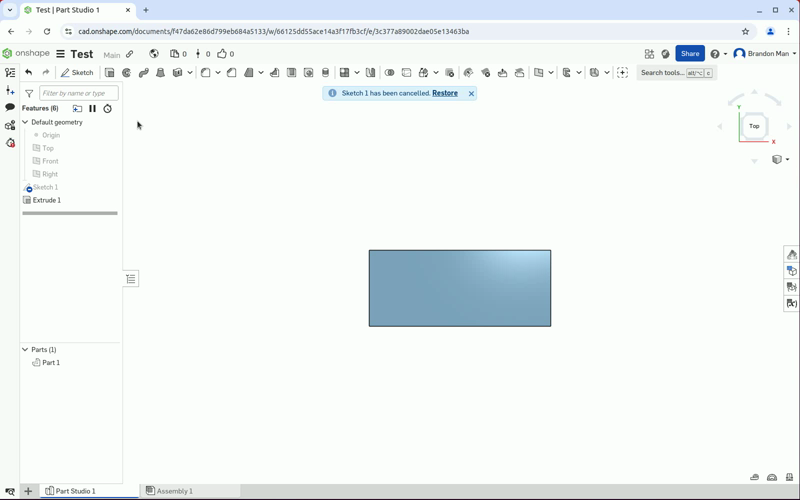
key(shift+h)
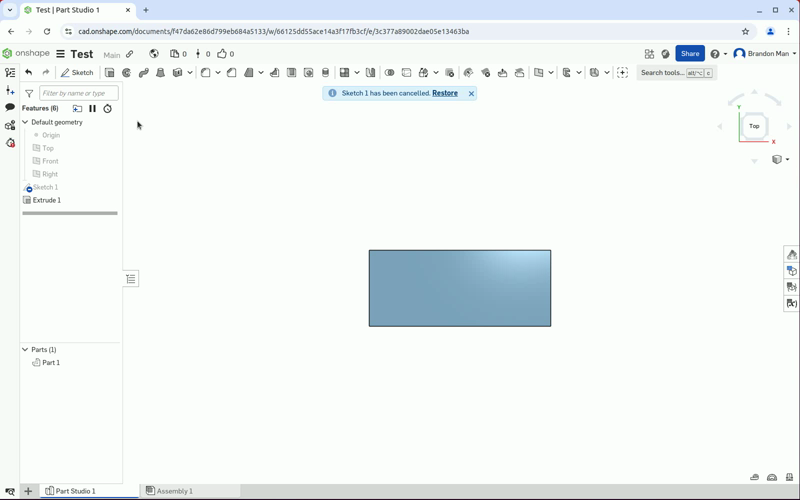
mouse_move(73, 189)
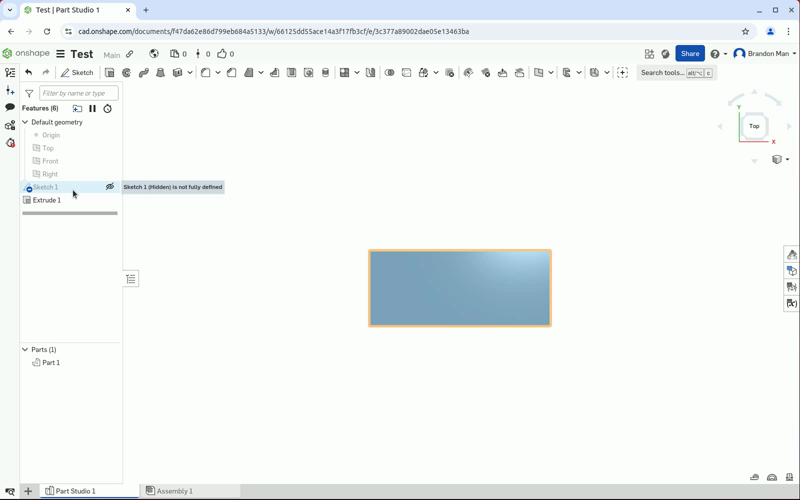
click(73, 189)
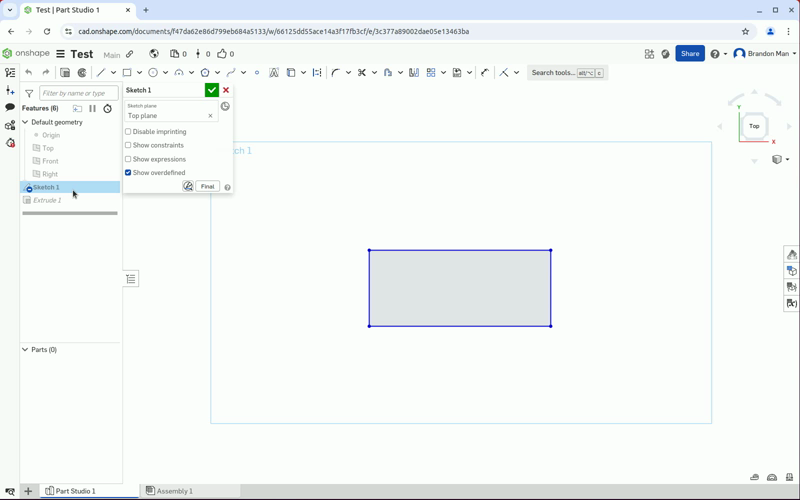
mouse_move(229, 92)
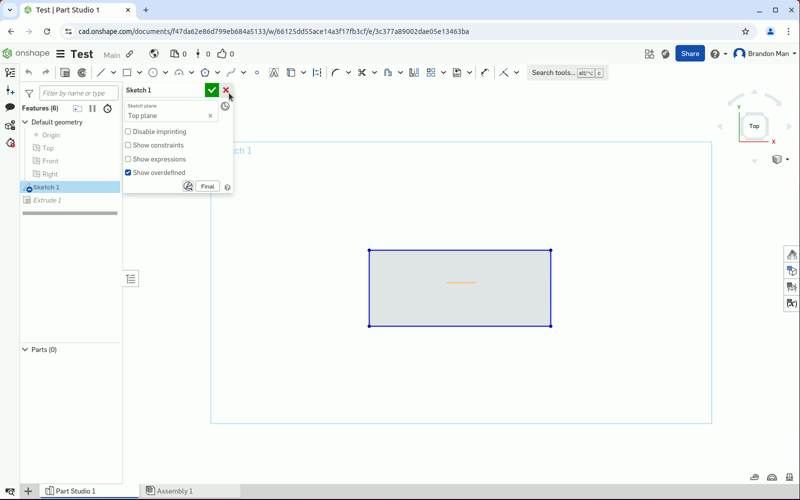
click(229, 92)
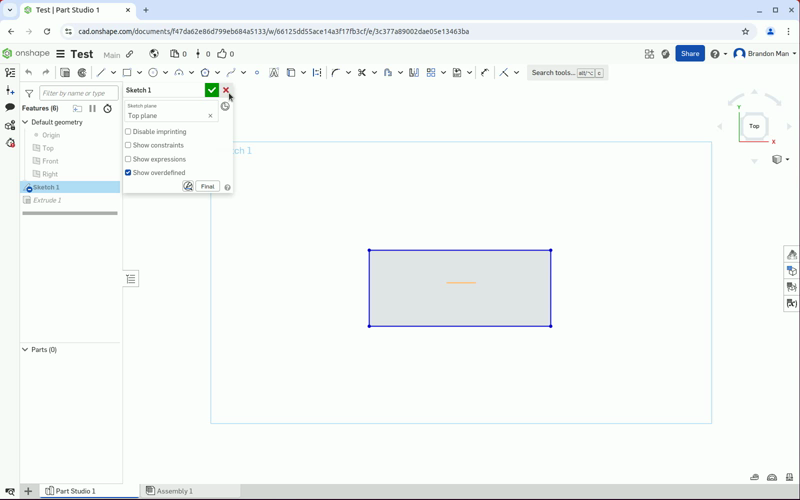
key(shift+s)
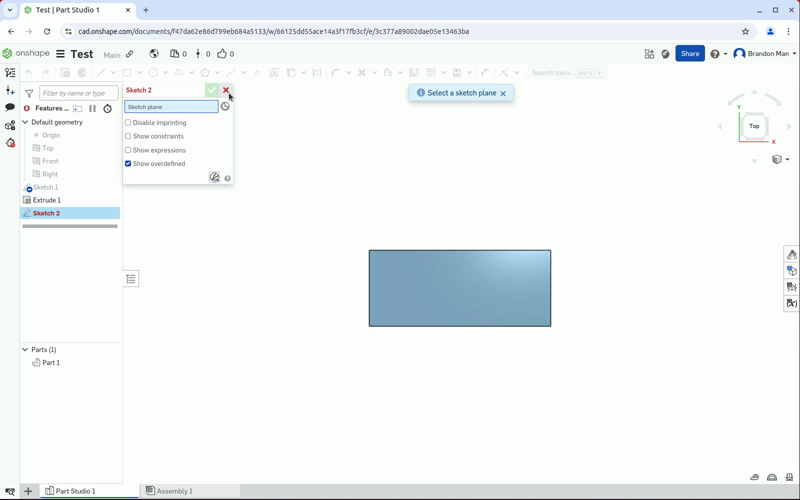
mouse_move(73, 150)
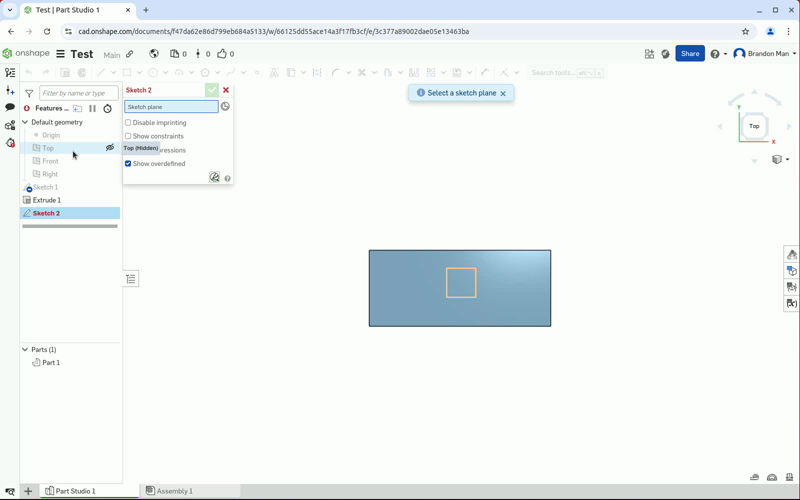
click(73, 150)
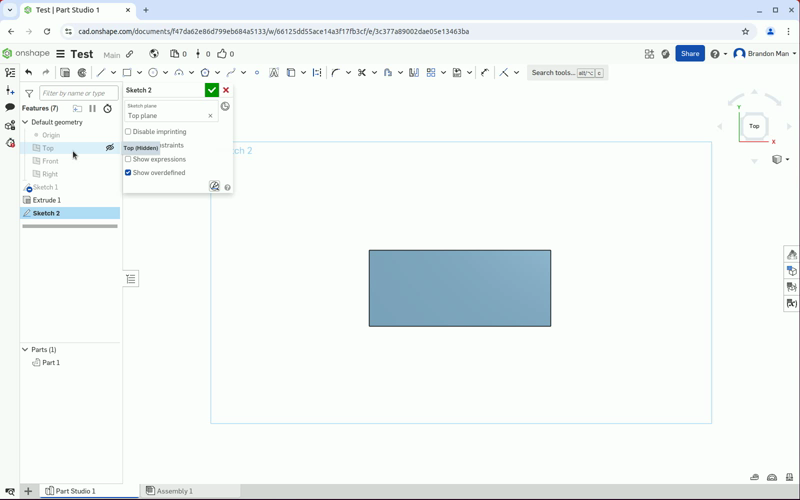
mouse_move(73, 352)
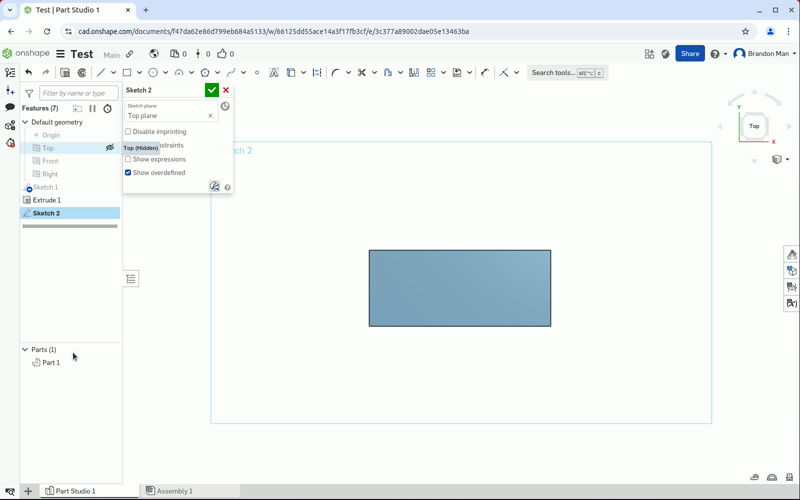
key(y)
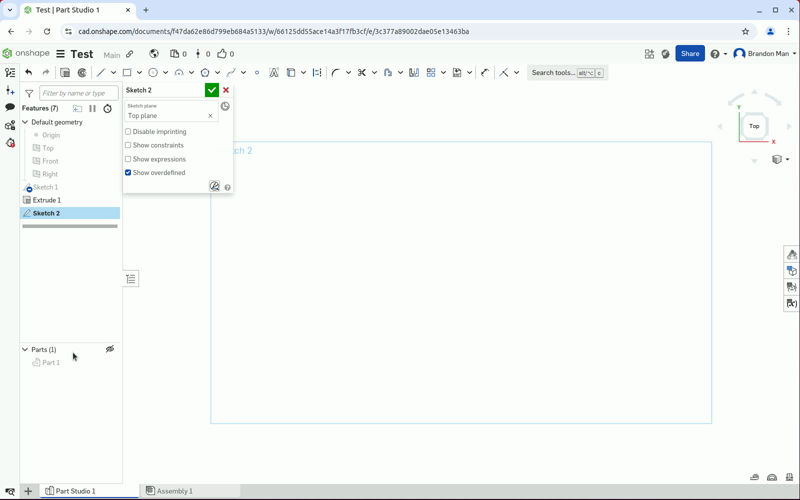
key(a)
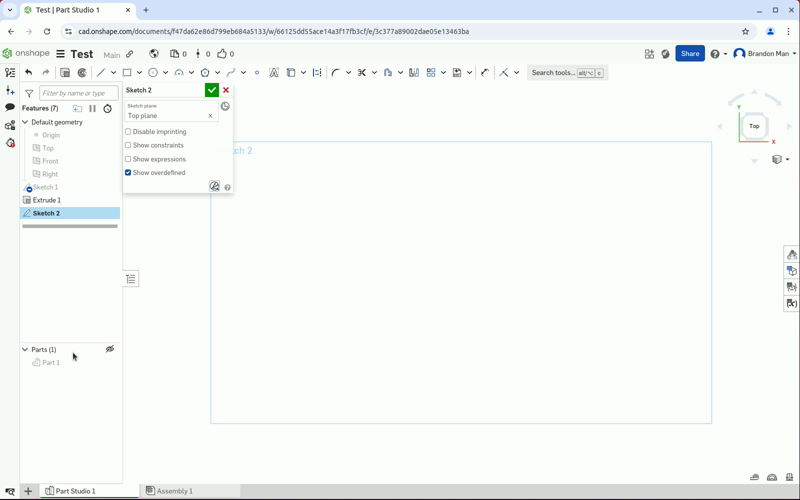
key_down(shift)
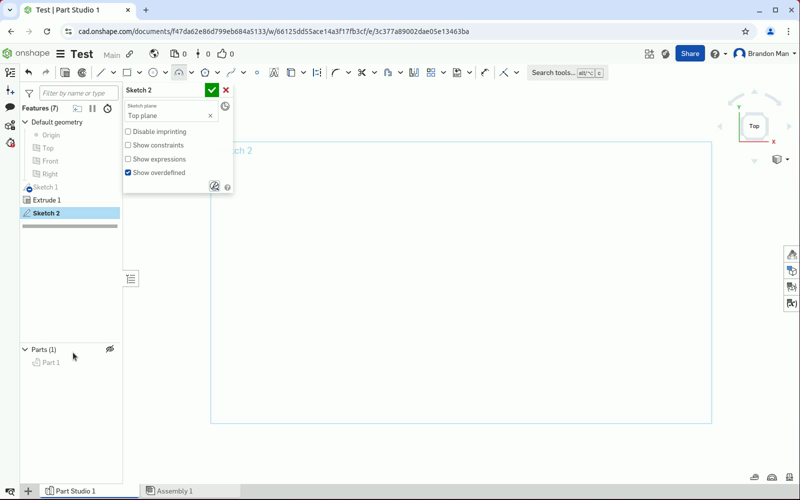
mouse_move(363, 326)
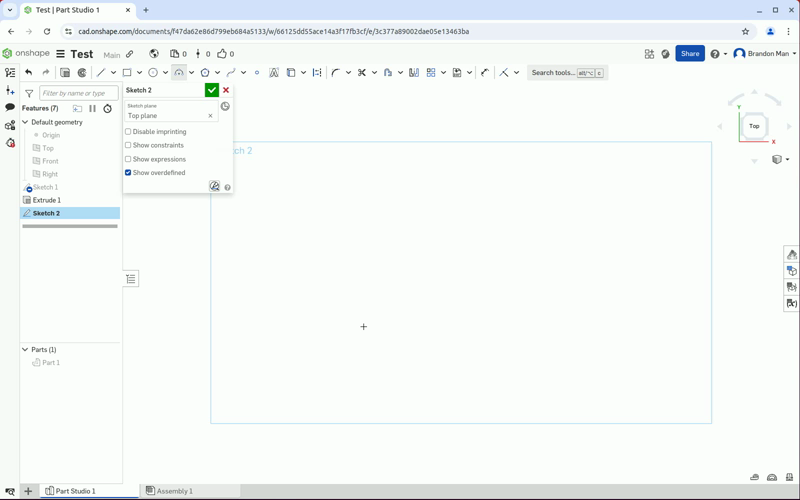
click(363, 326)
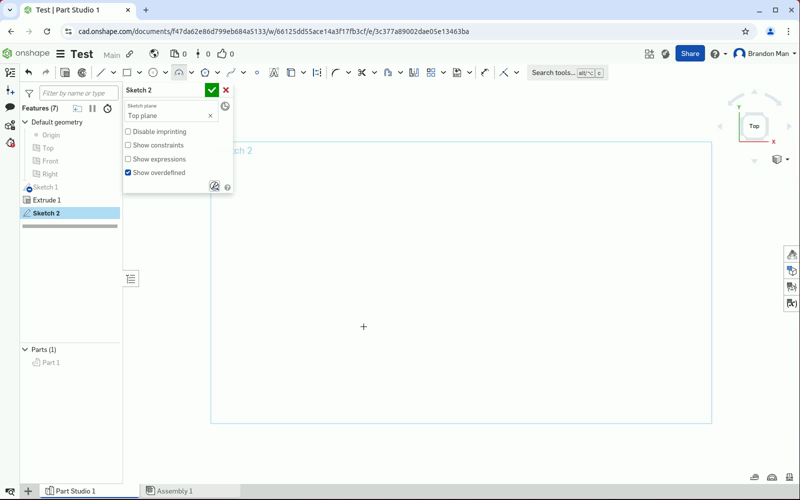
key_up(shift)
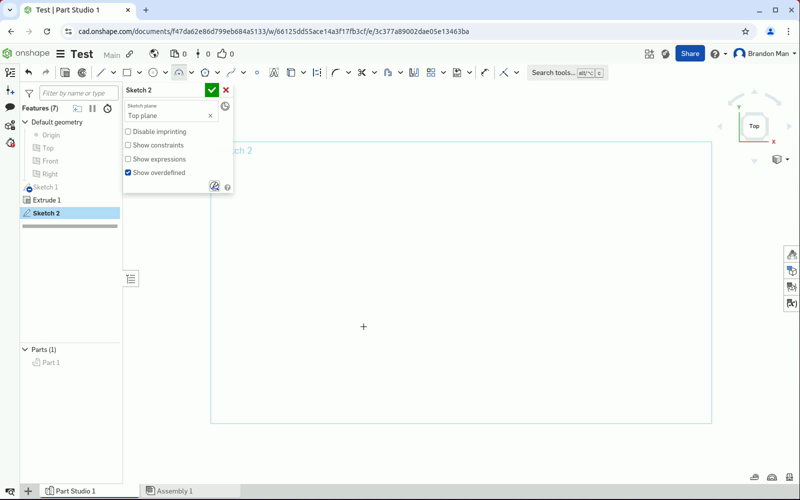
key_down(shift)
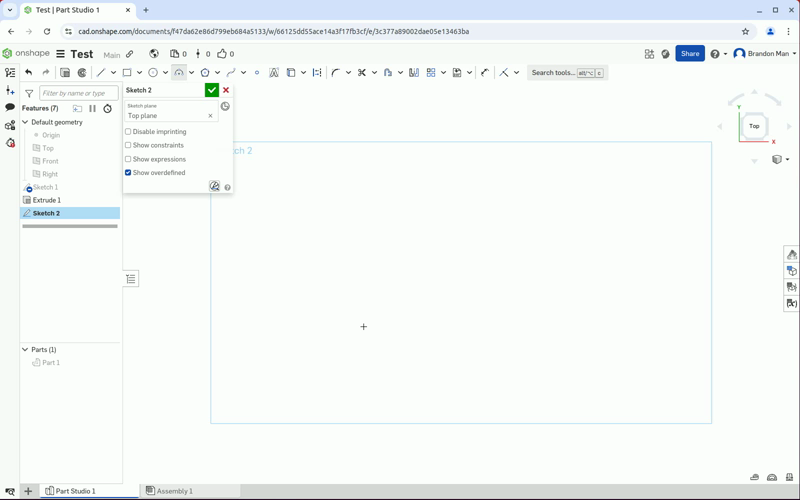
mouse_move(369, 332)
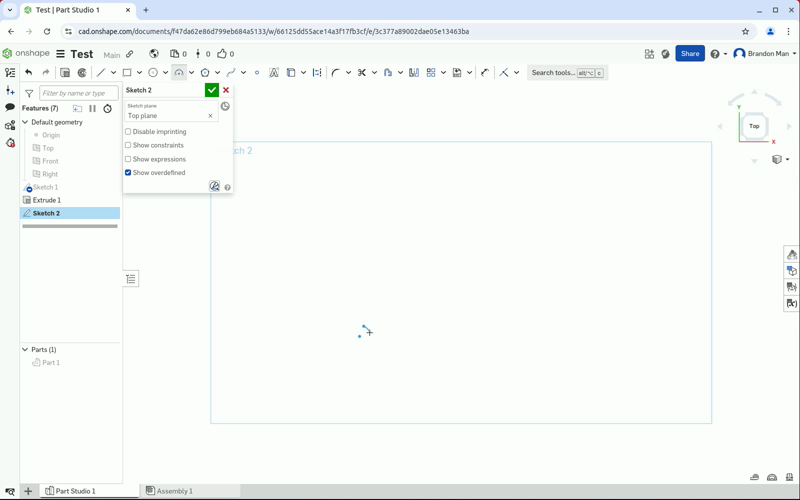
click(369, 332)
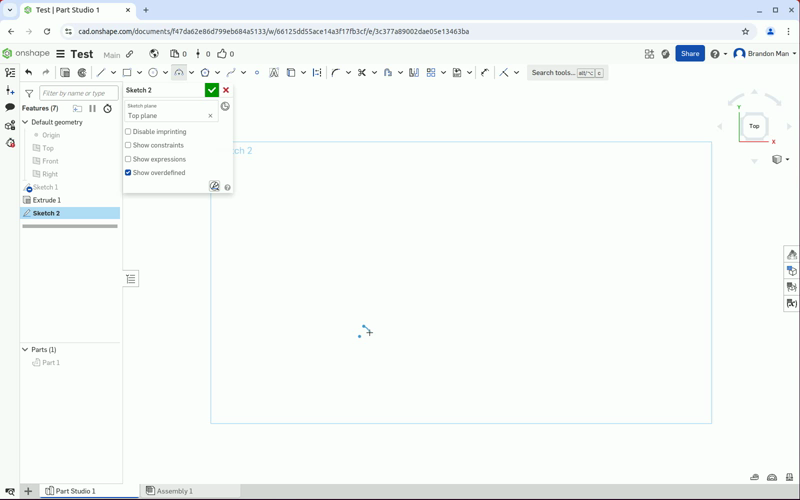
mouse_move(365, 330)
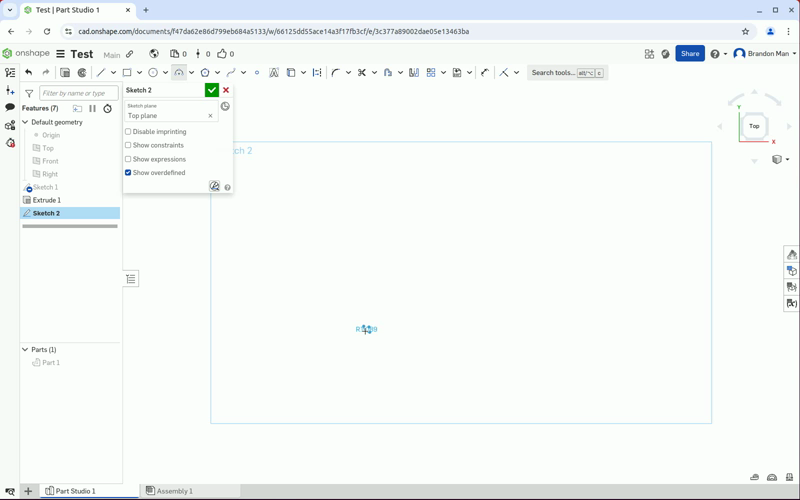
click(365, 330)
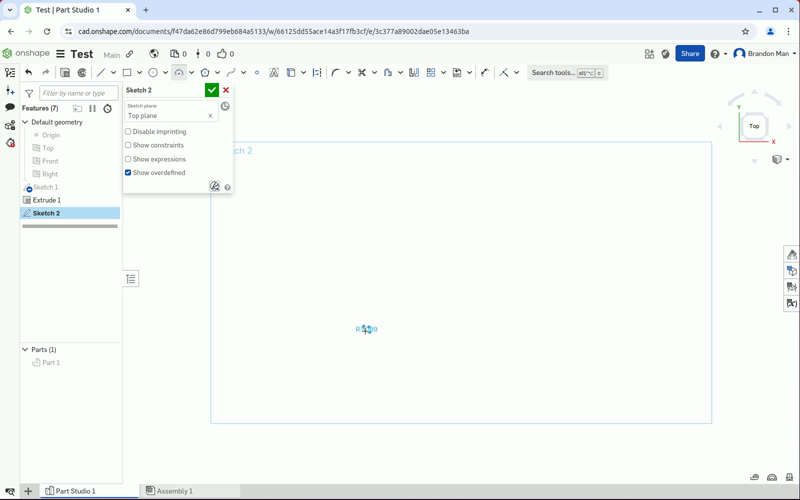
key_up(shift)
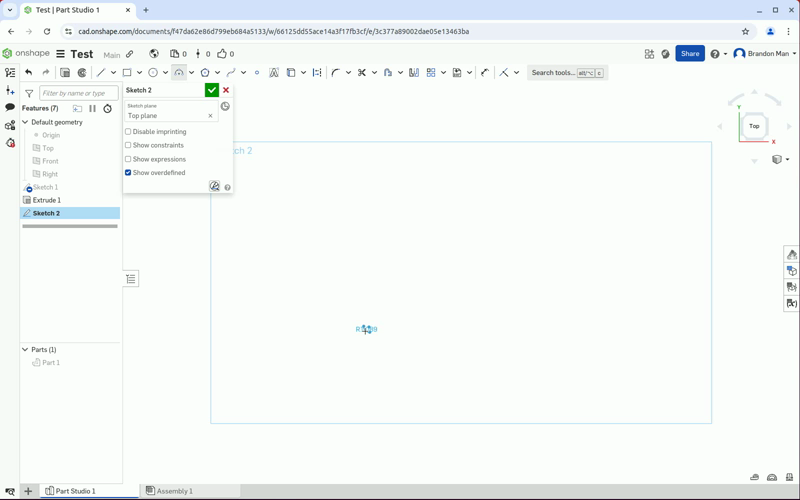
key(esc)
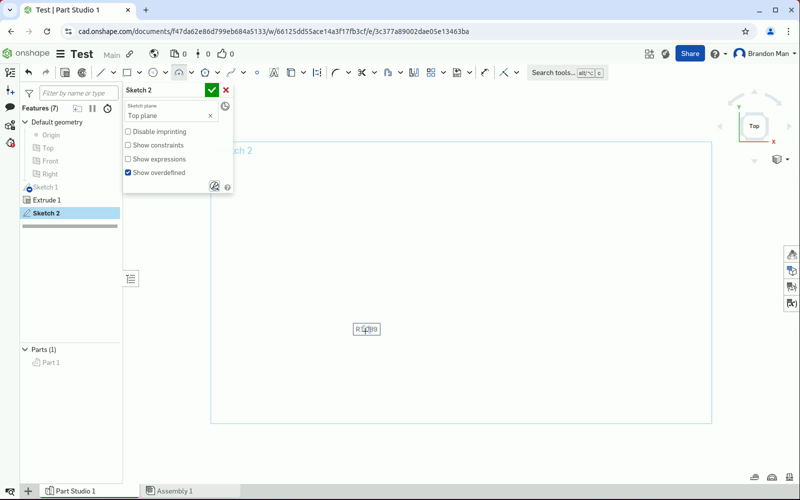
key(l)
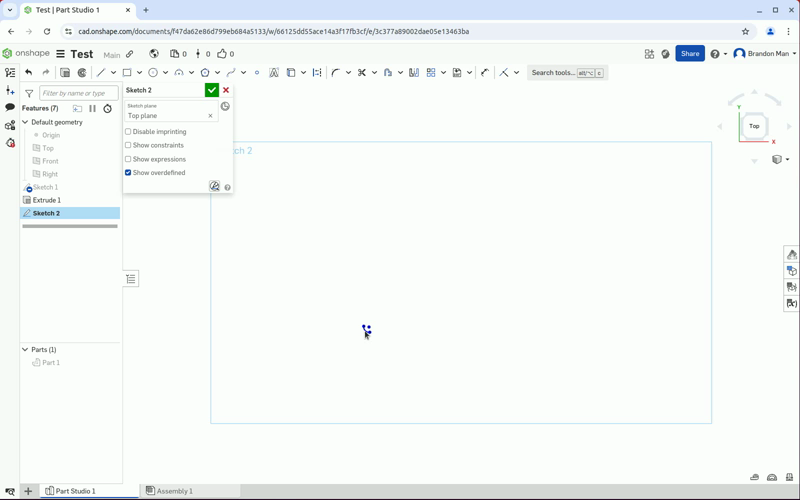
mouse_move(369, 332)
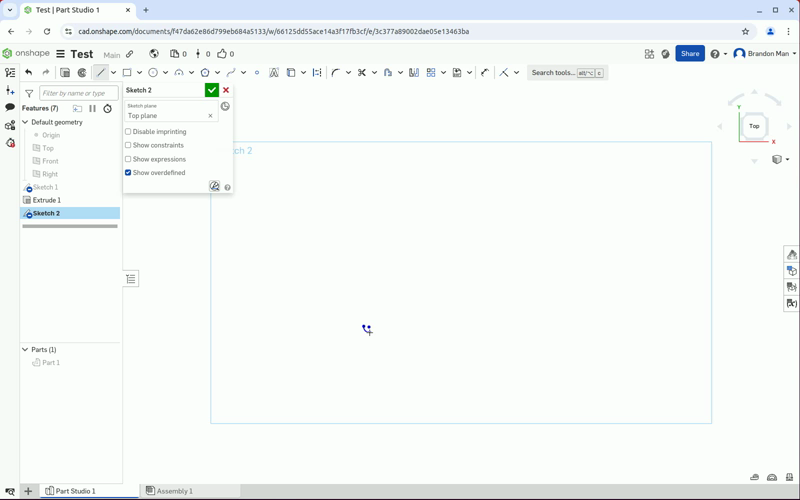
click(369, 332)
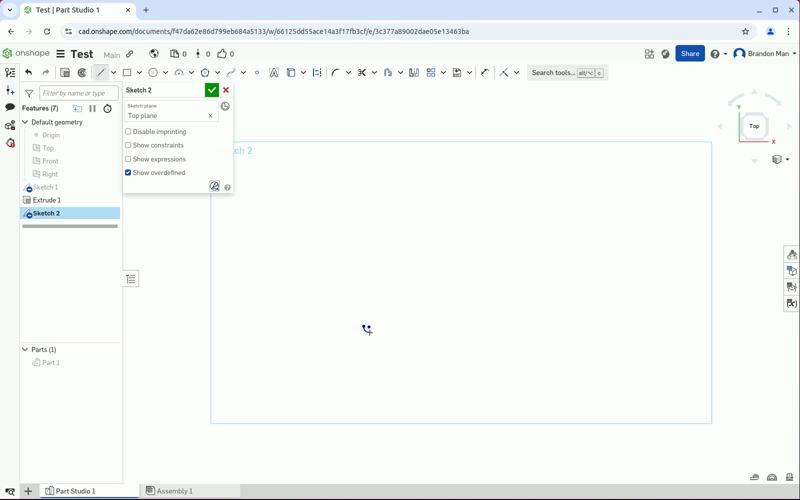
key_down(shift)
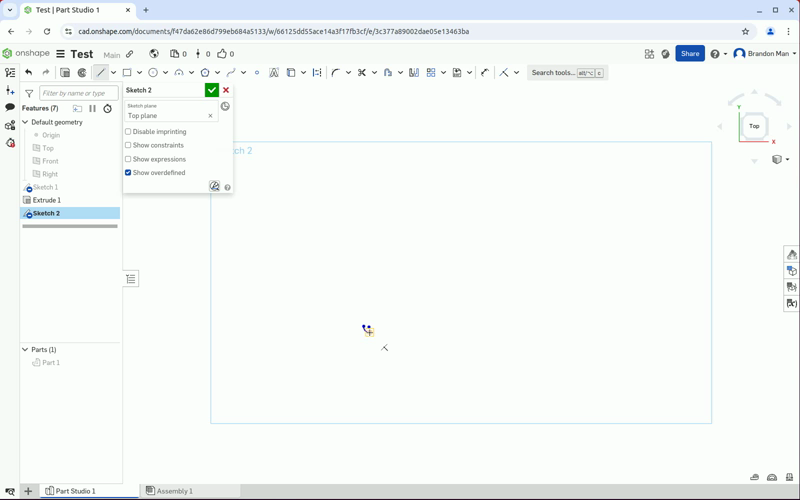
mouse_move(549, 332)
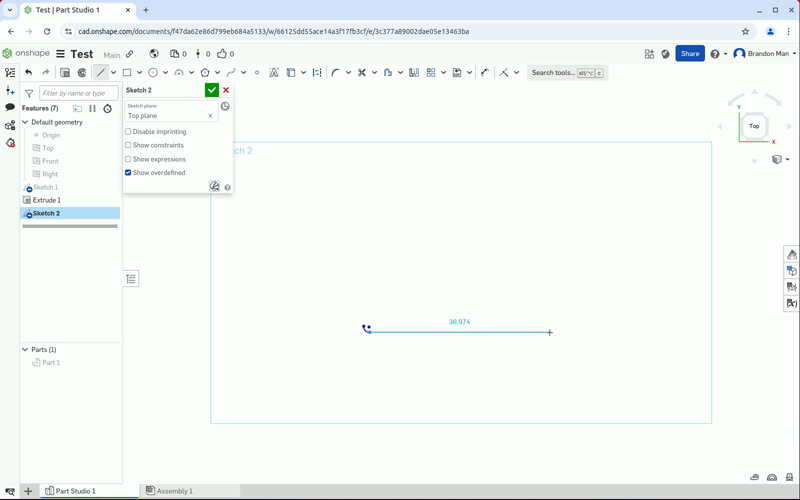
click(549, 332)
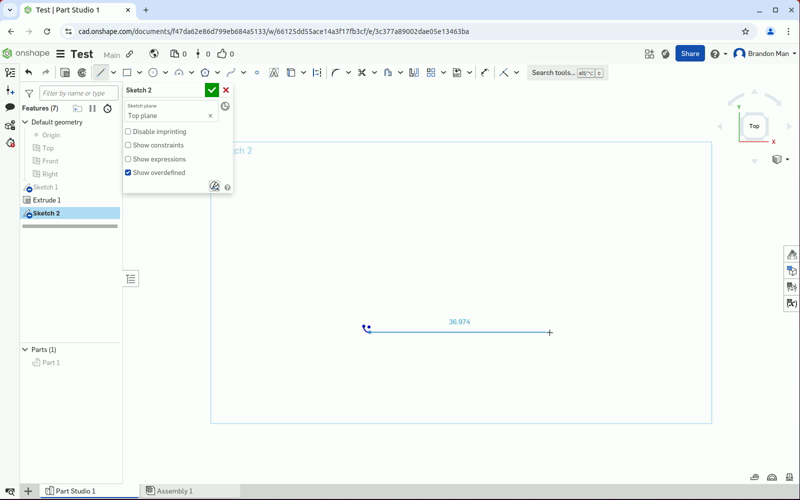
key_up(shift)
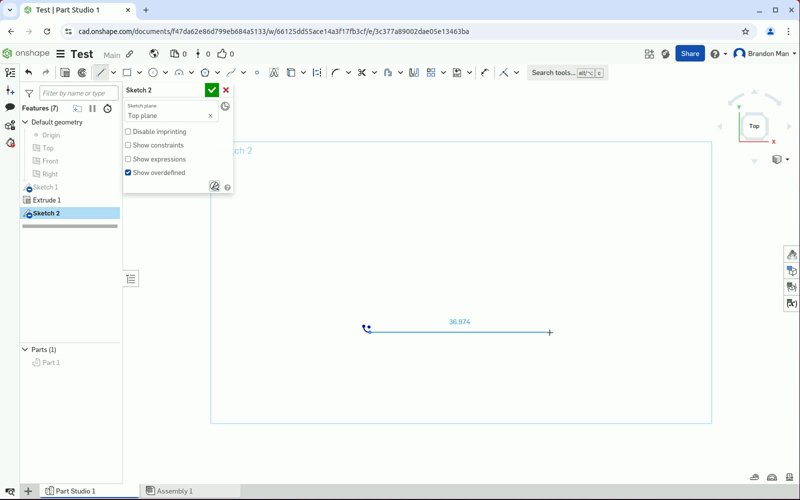
key(esc)
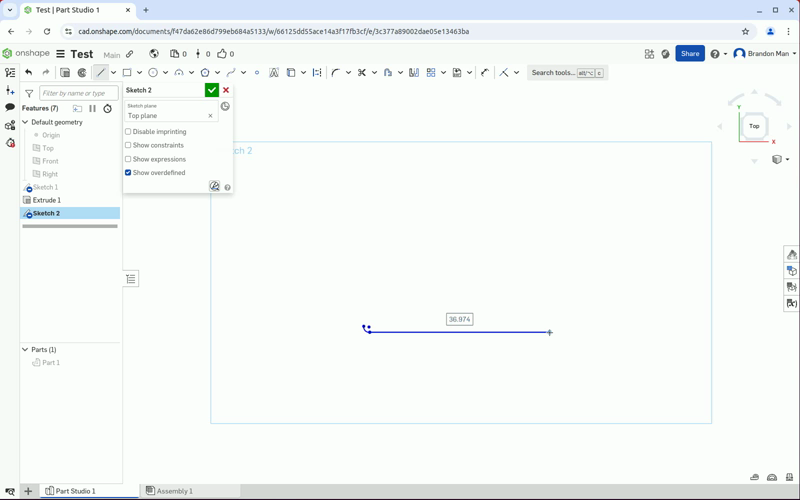
key(a)
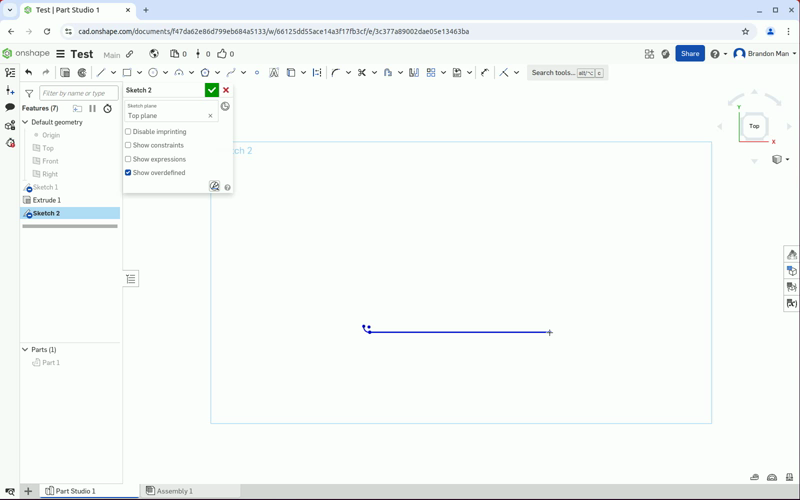
mouse_move(549, 332)
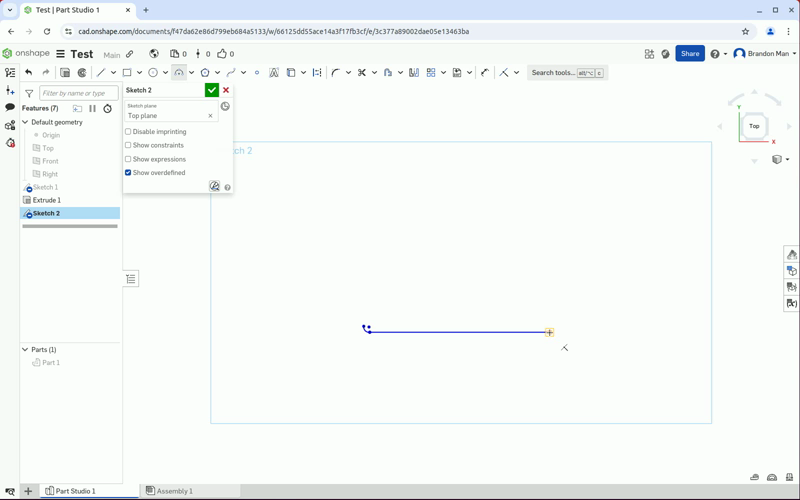
click(549, 332)
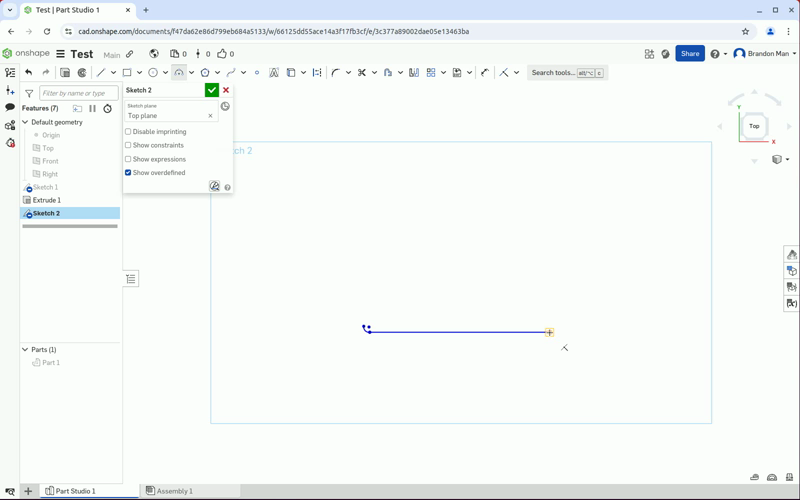
key_down(shift)
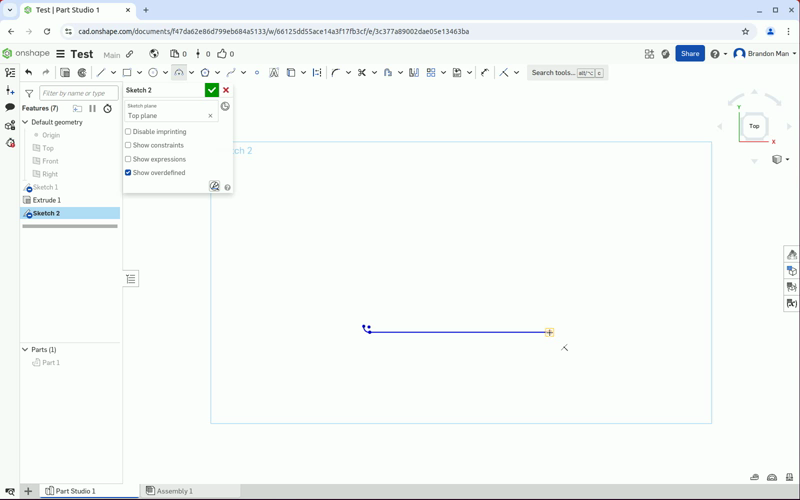
mouse_move(556, 326)
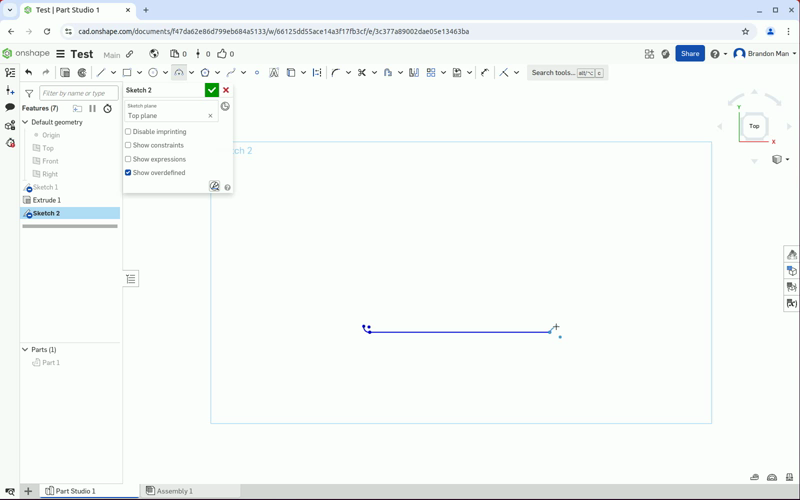
click(556, 326)
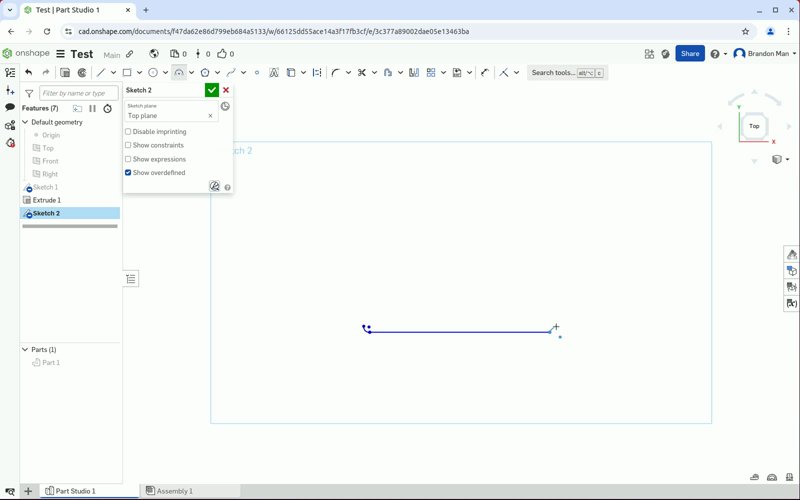
mouse_move(554, 330)
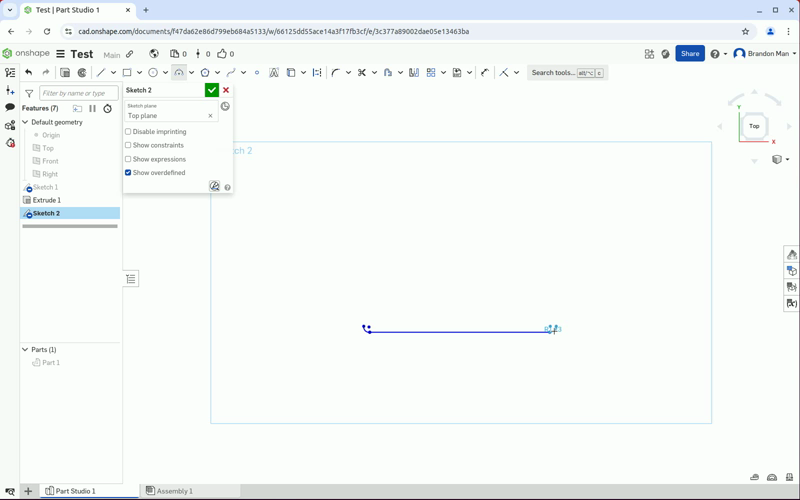
click(554, 330)
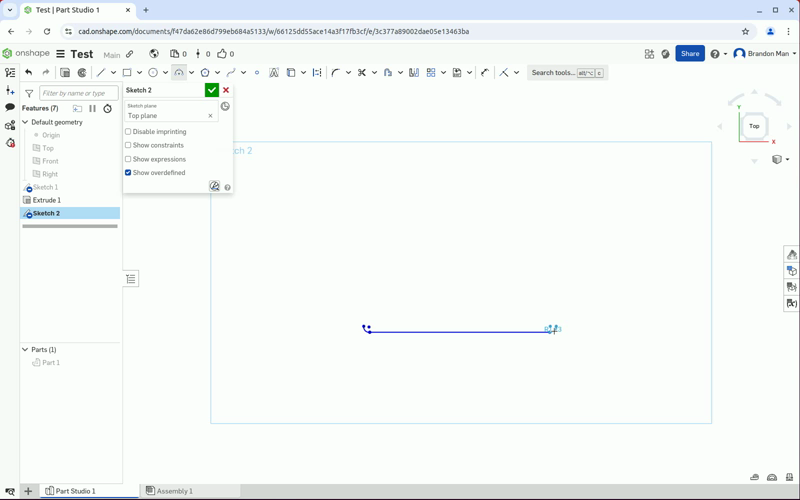
key_up(shift)
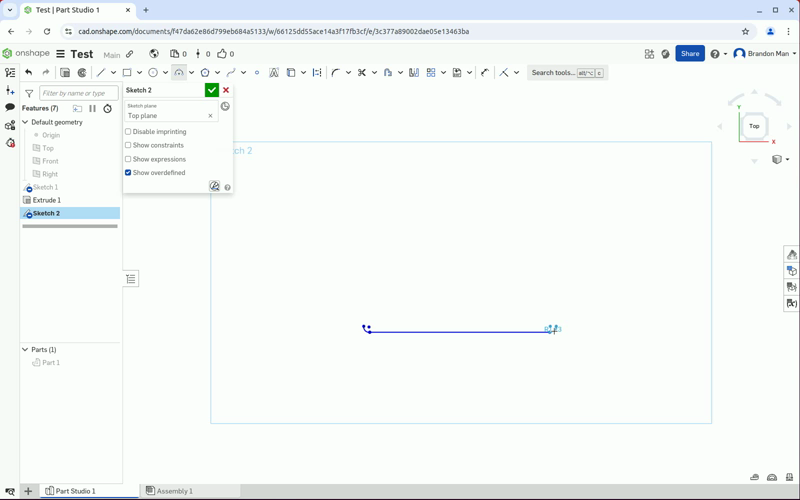
key(esc)
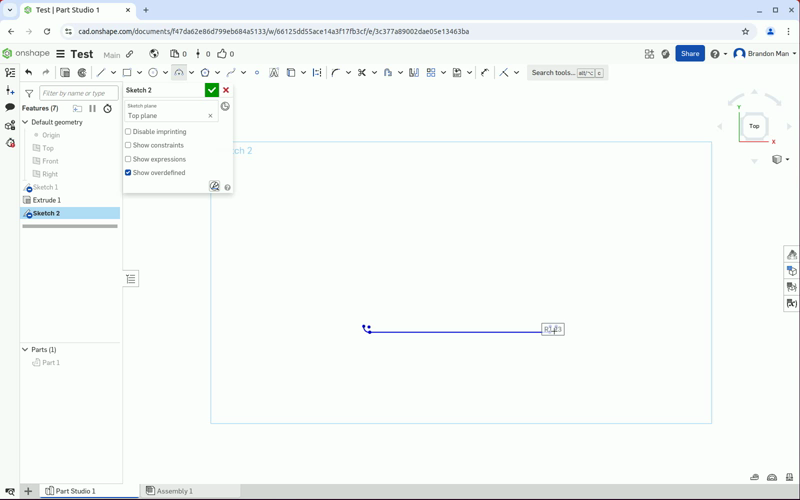
key(l)
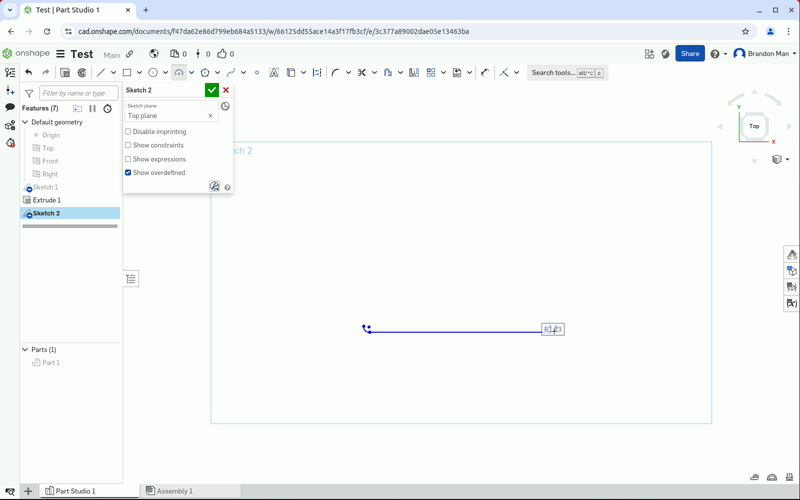
mouse_move(556, 326)
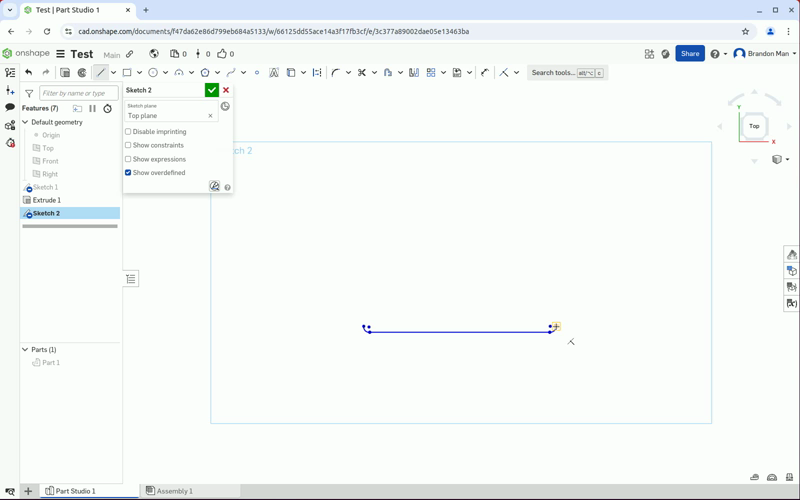
click(556, 326)
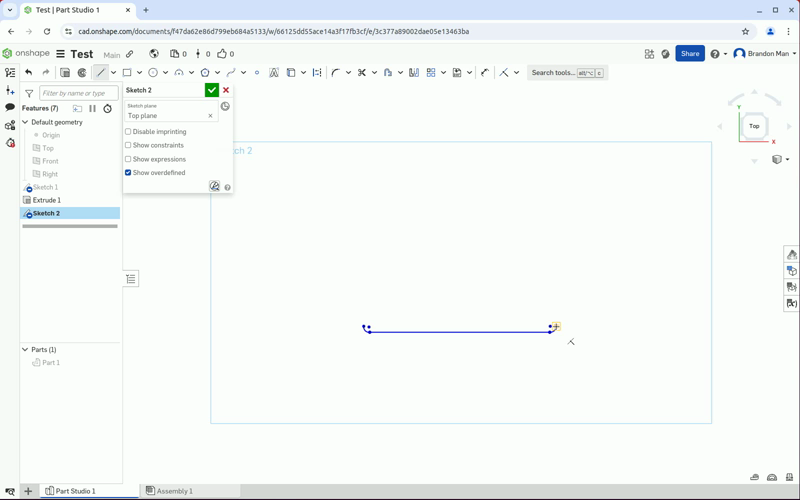
key_down(shift)
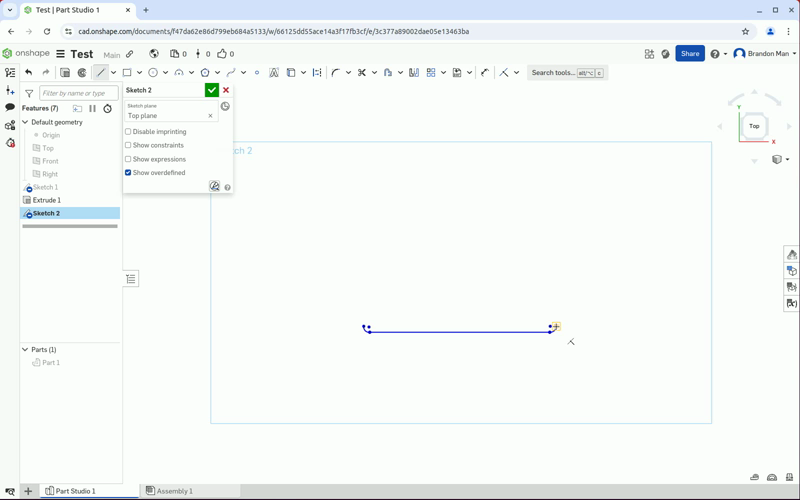
mouse_move(556, 249)
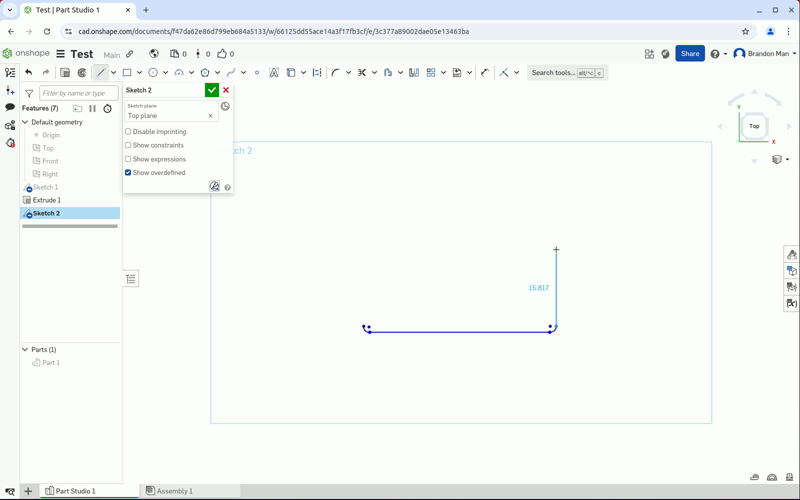
click(556, 249)
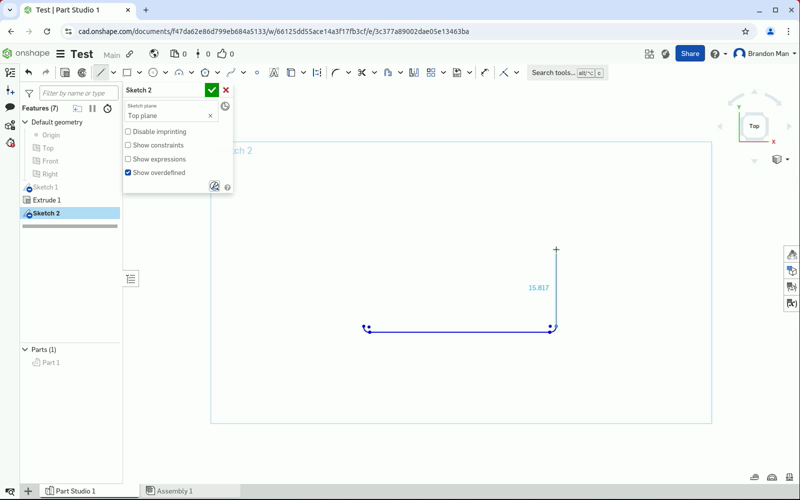
key_up(shift)
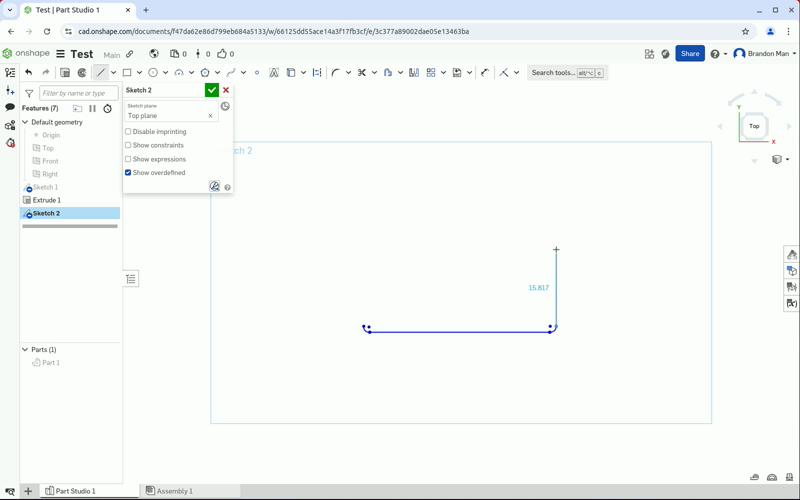
key(esc)
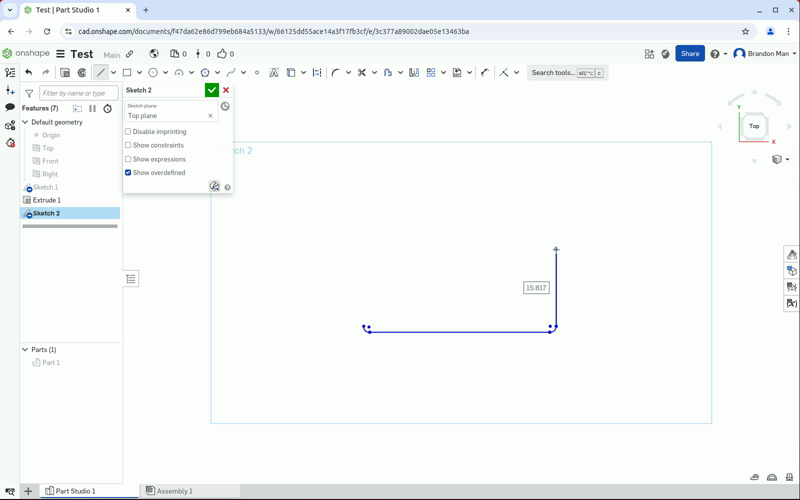
key(a)
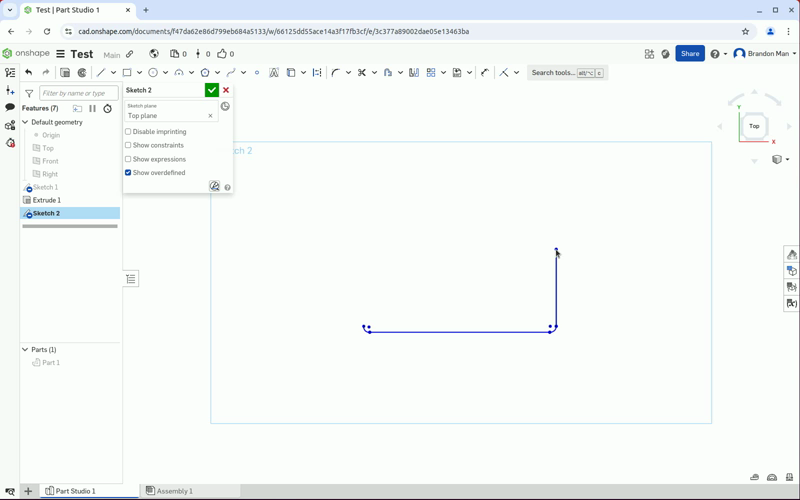
mouse_move(556, 249)
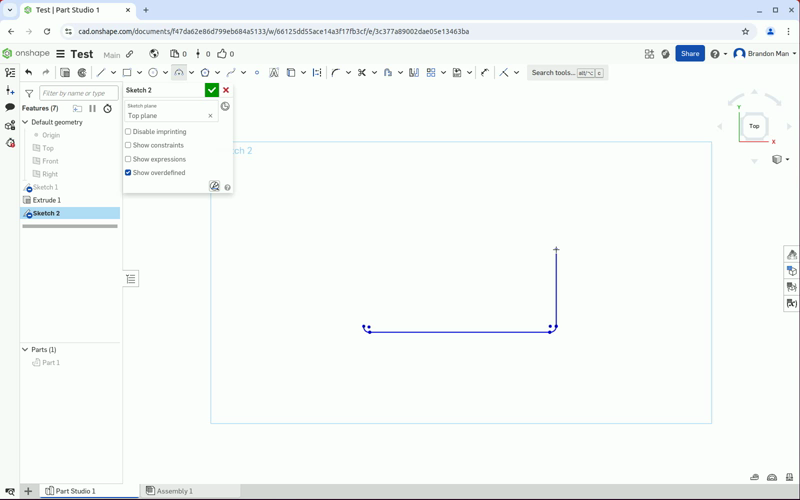
click(556, 249)
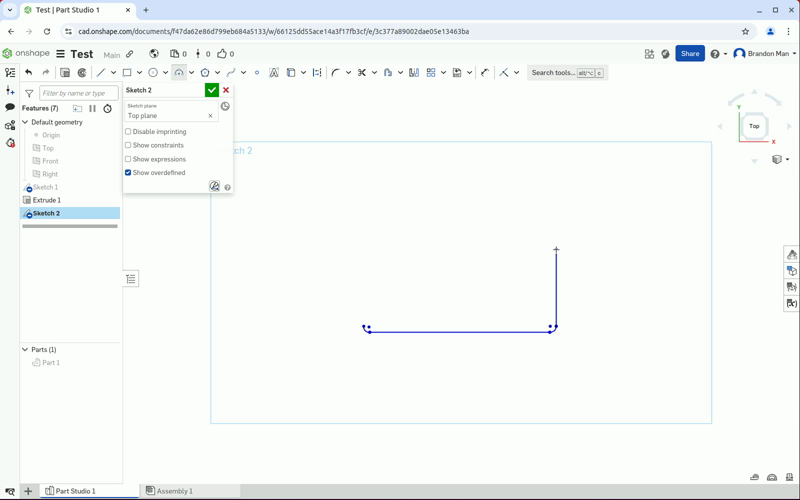
key_down(shift)
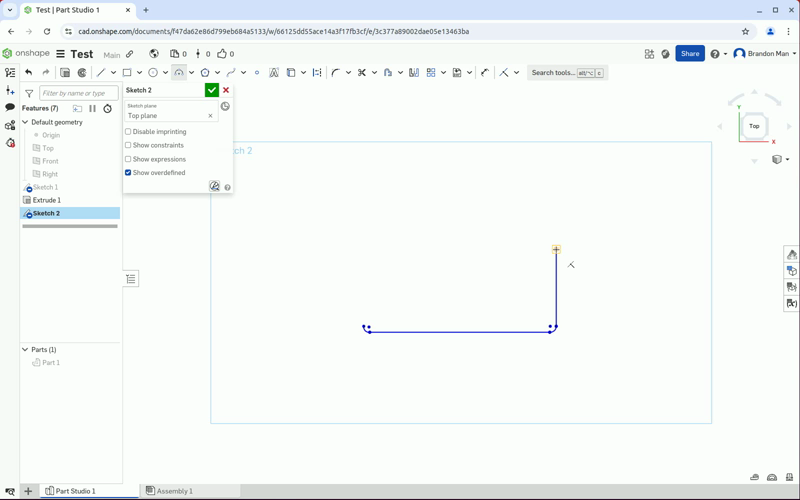
mouse_move(549, 243)
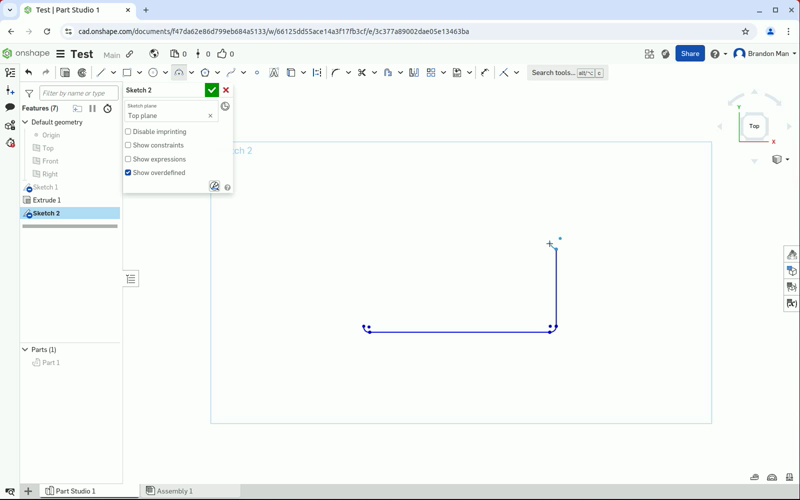
click(549, 243)
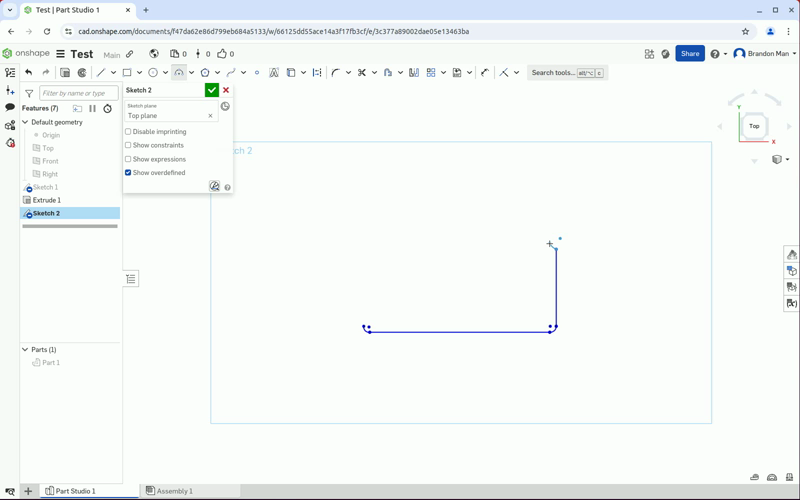
mouse_move(554, 244)
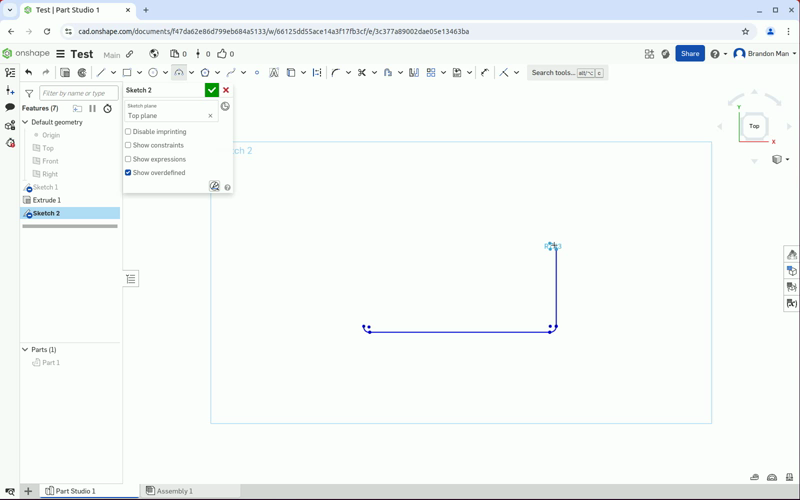
click(554, 244)
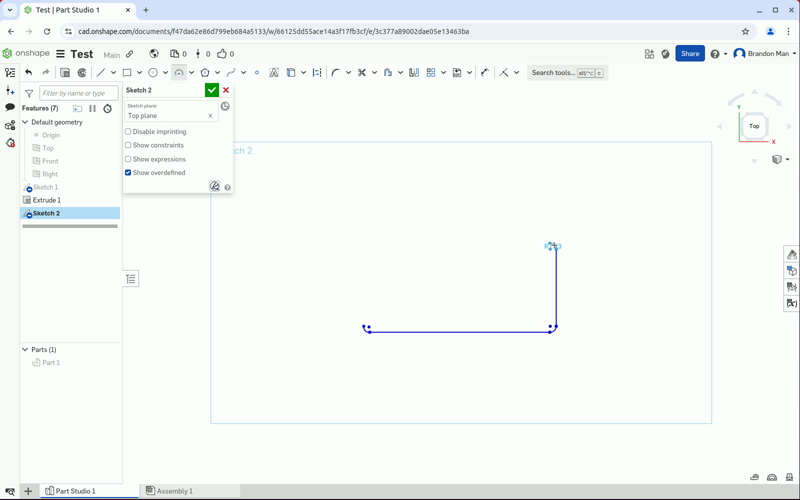
key_up(shift)
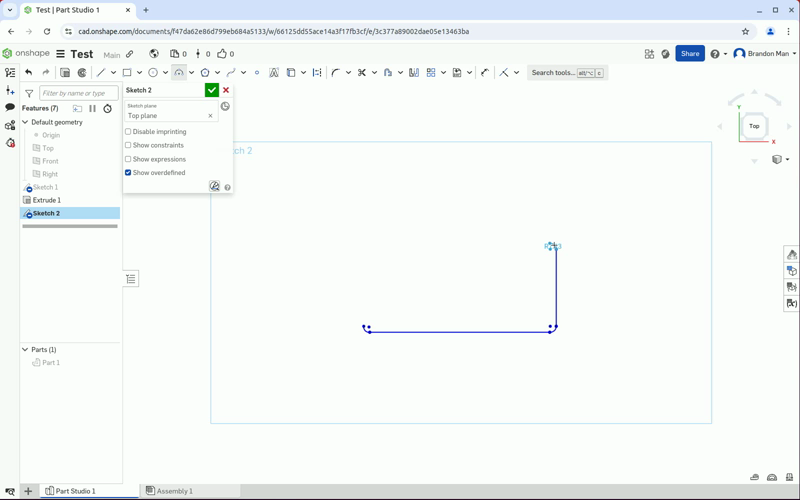
key(esc)
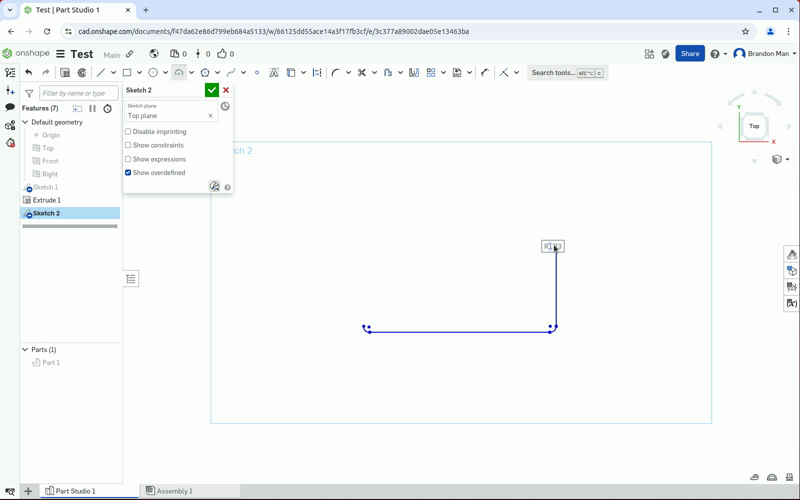
key(l)
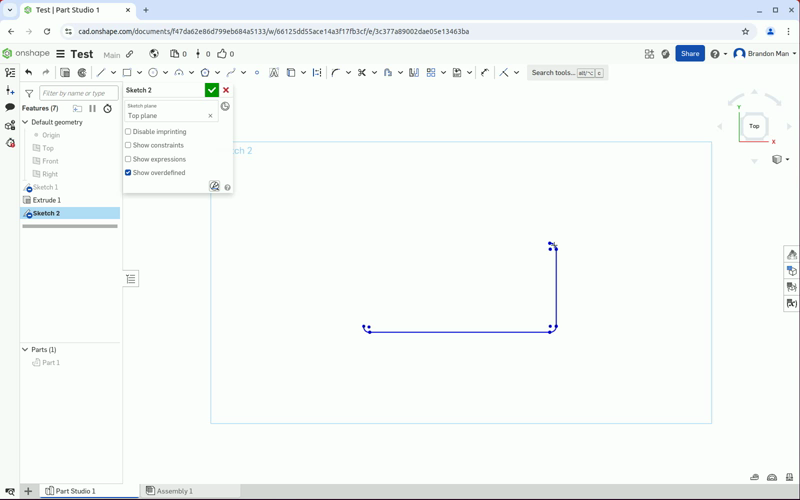
mouse_move(549, 243)
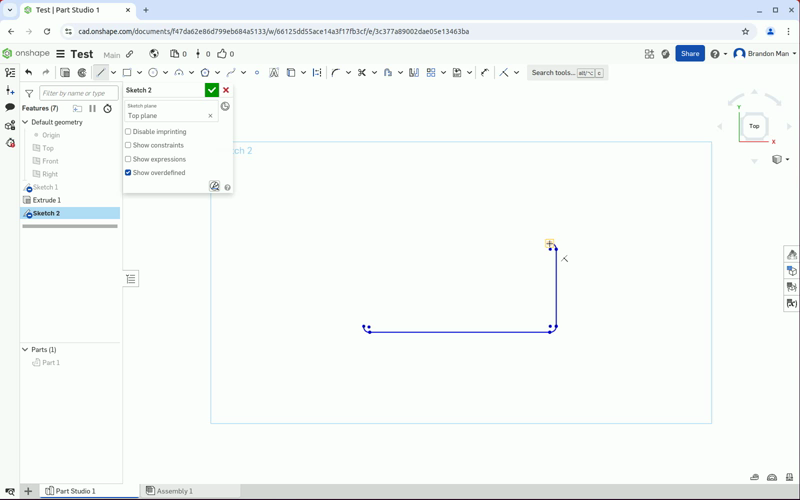
click(549, 243)
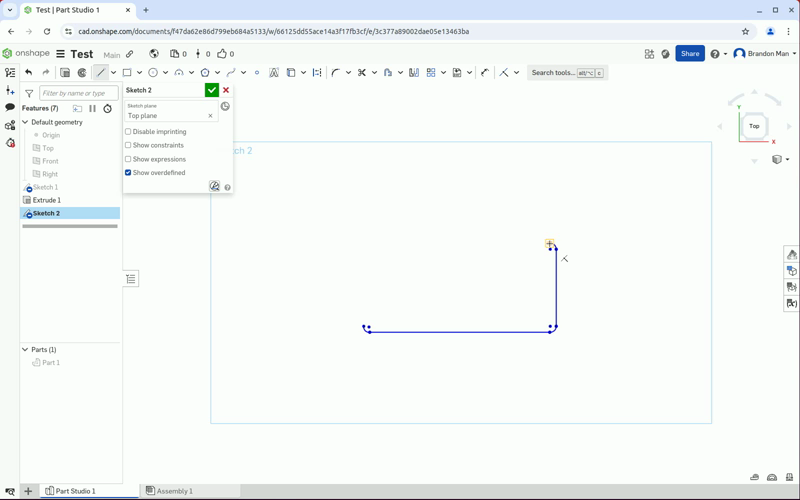
key_down(shift)
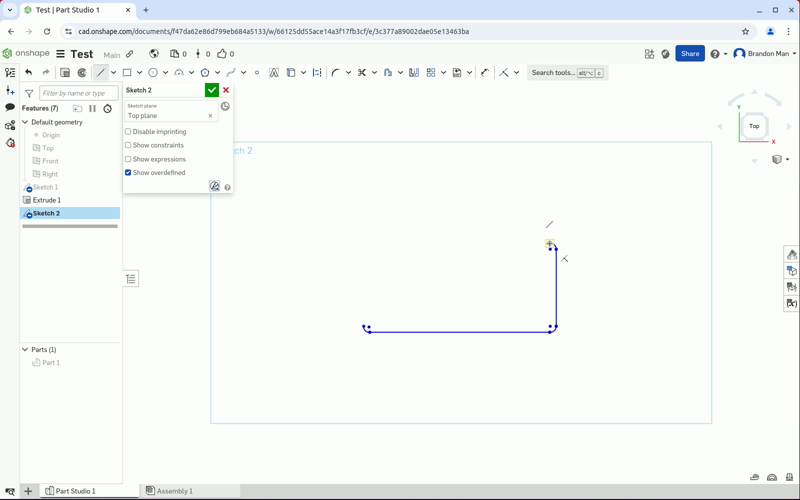
mouse_move(369, 243)
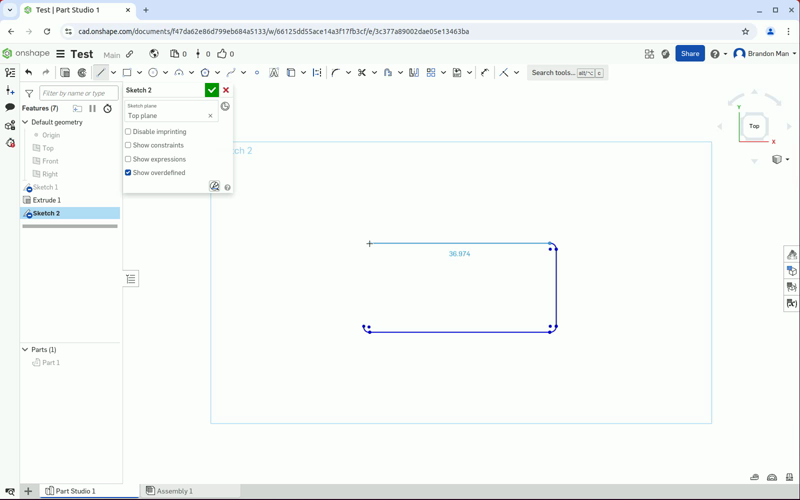
click(369, 243)
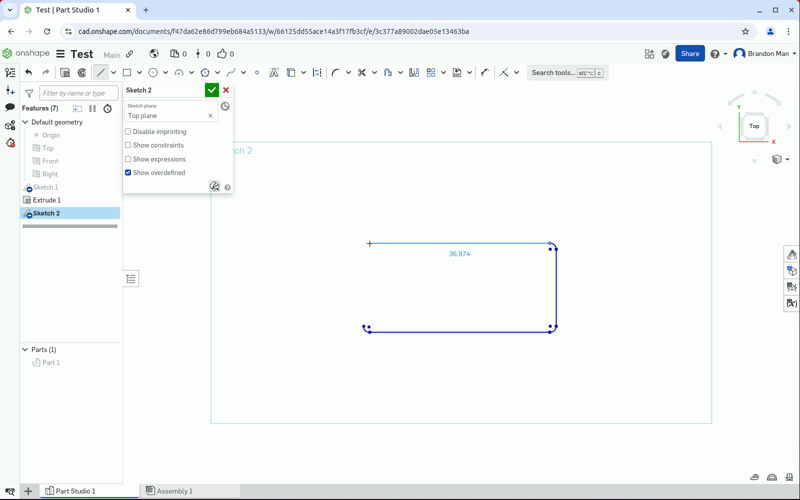
key_up(shift)
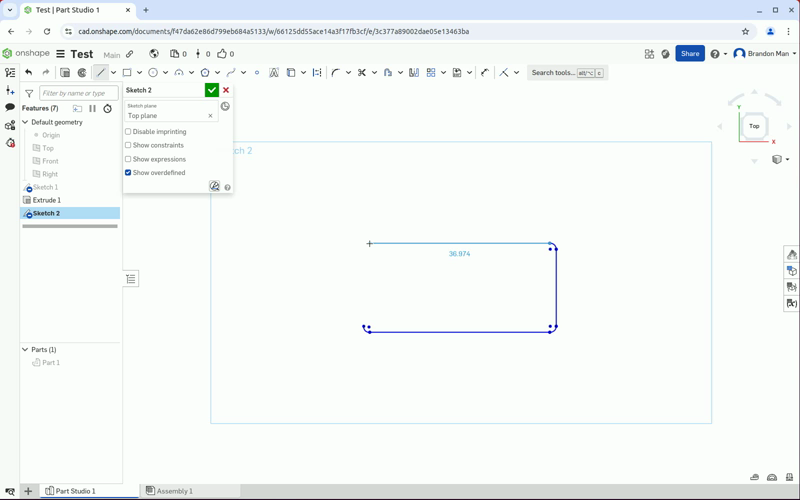
key(esc)
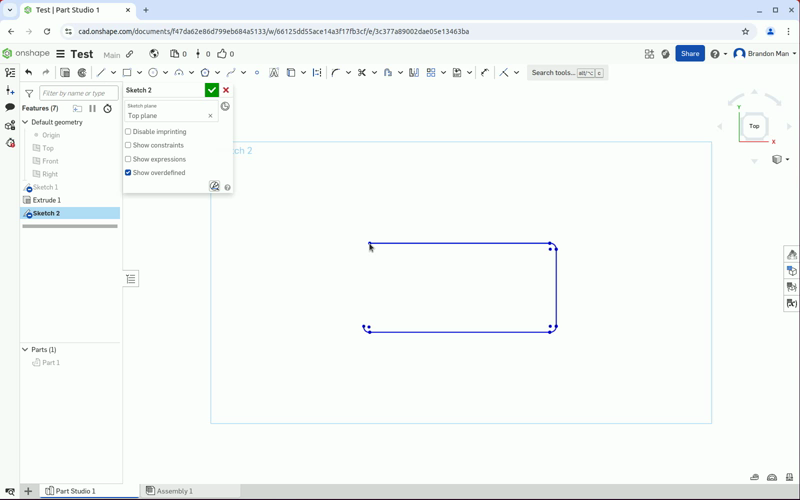
key(a)
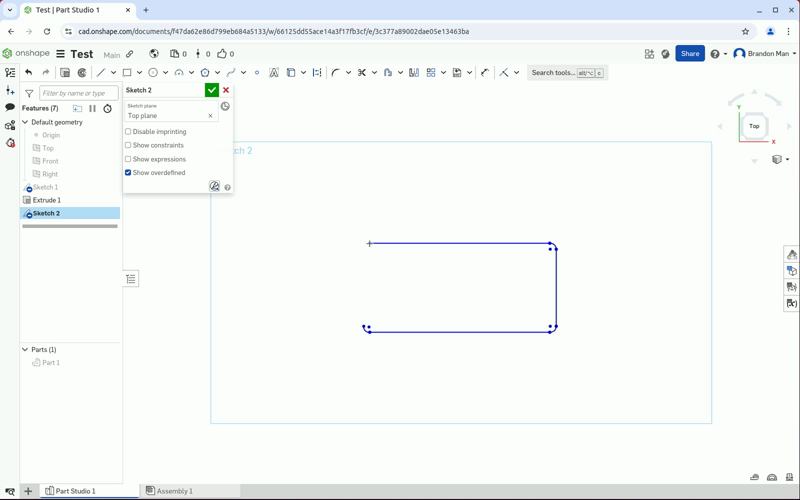
mouse_move(369, 243)
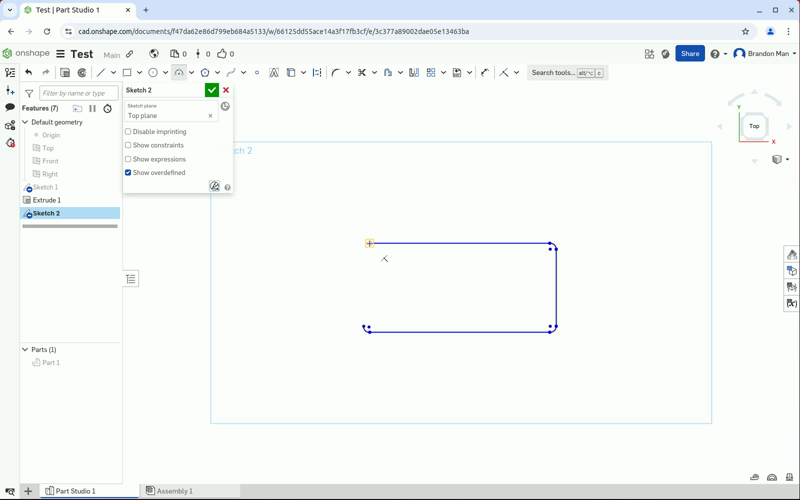
click(369, 243)
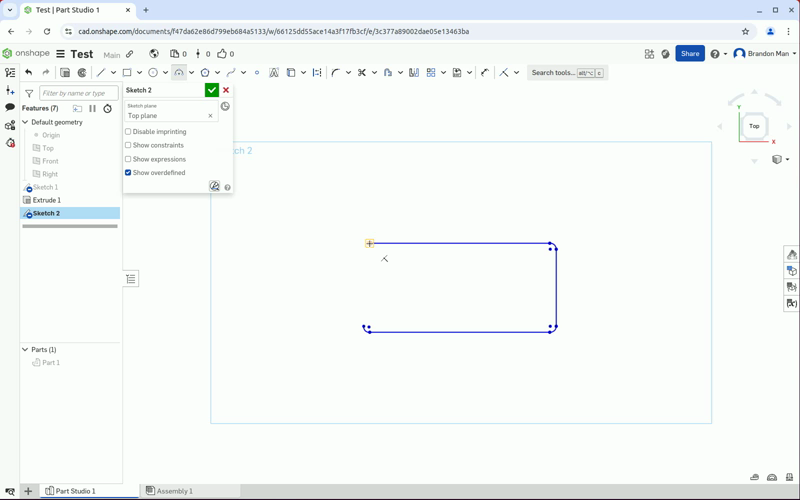
key_down(shift)
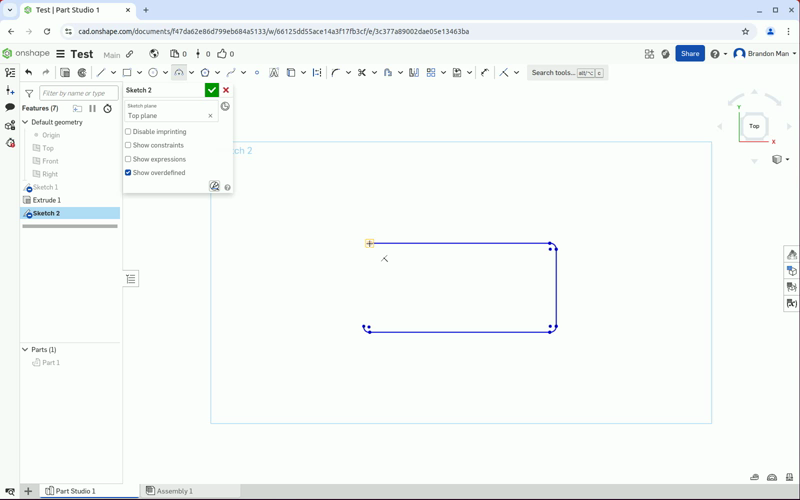
mouse_move(363, 249)
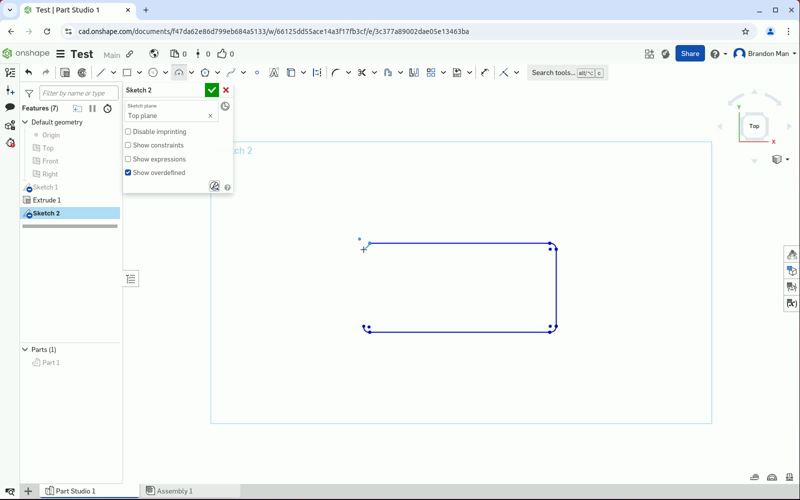
click(363, 249)
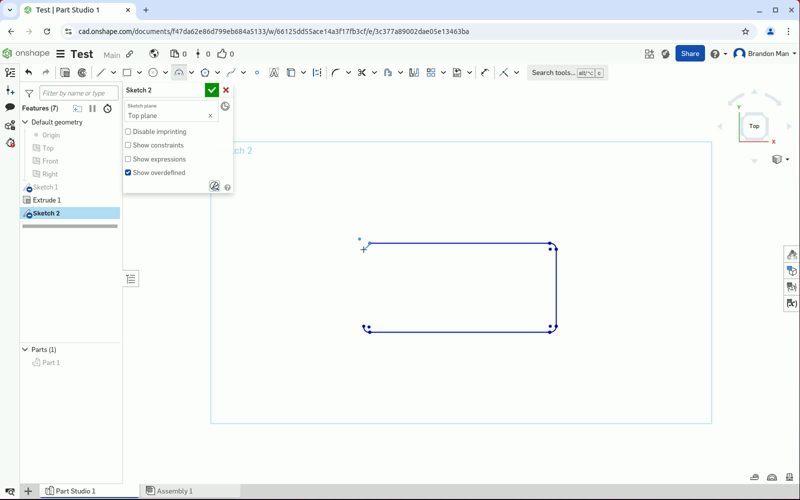
mouse_move(365, 244)
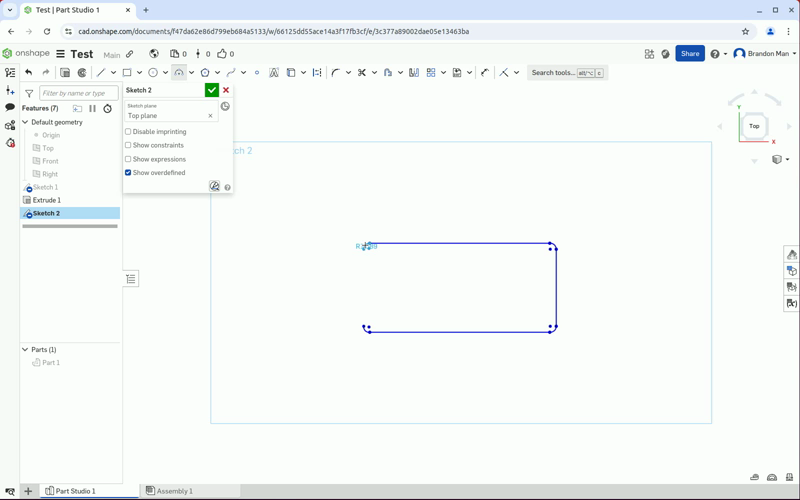
scroll(6)
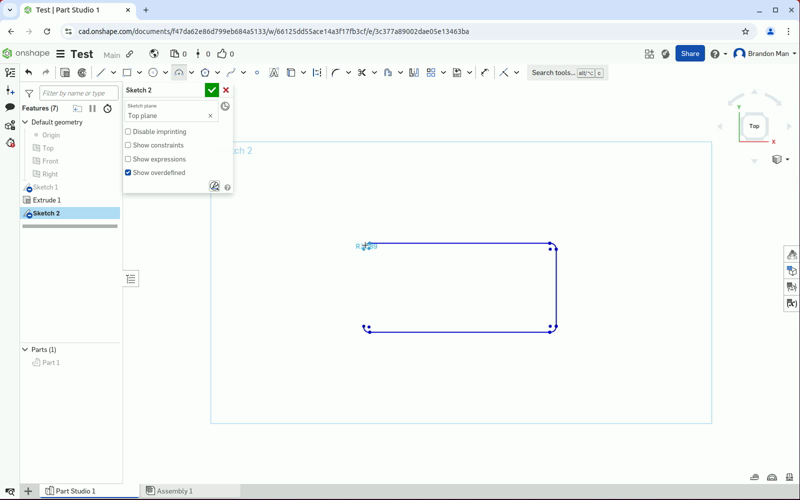
scroll(6)
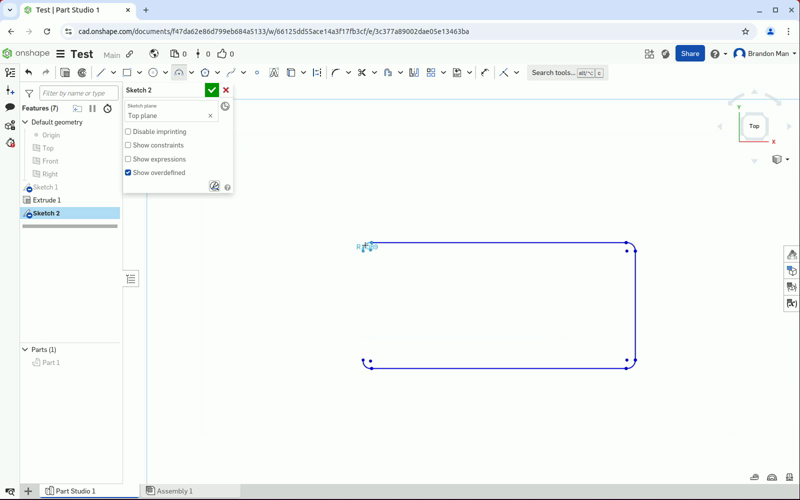
scroll(6)
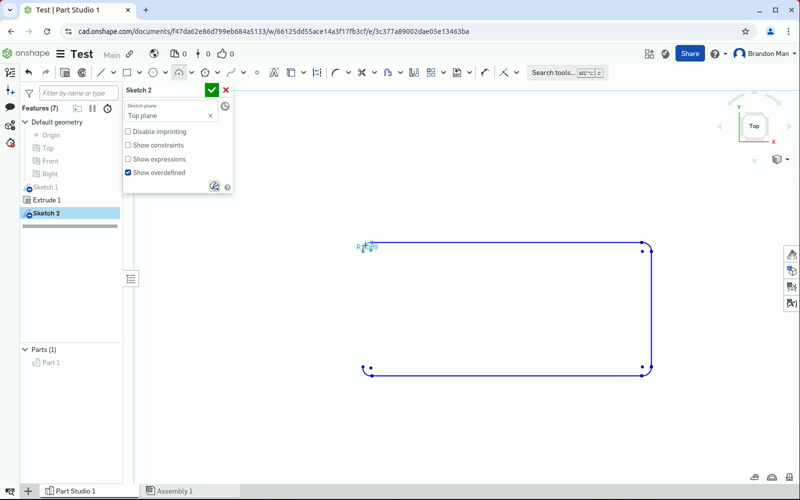
scroll(6)
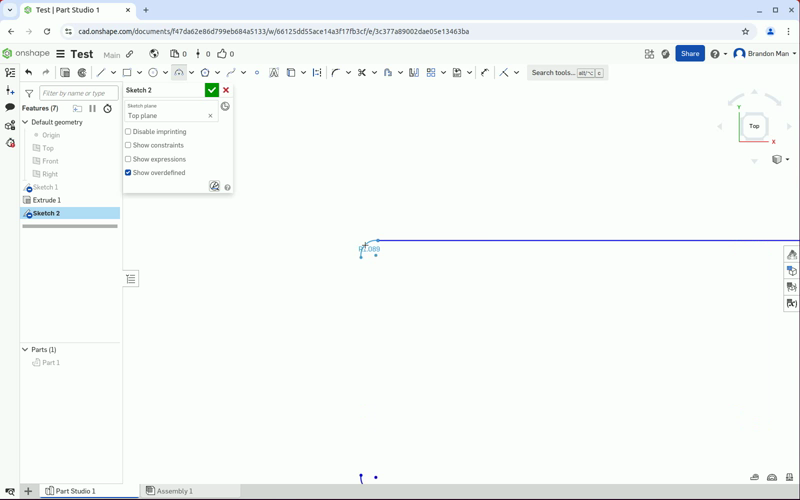
scroll(6)
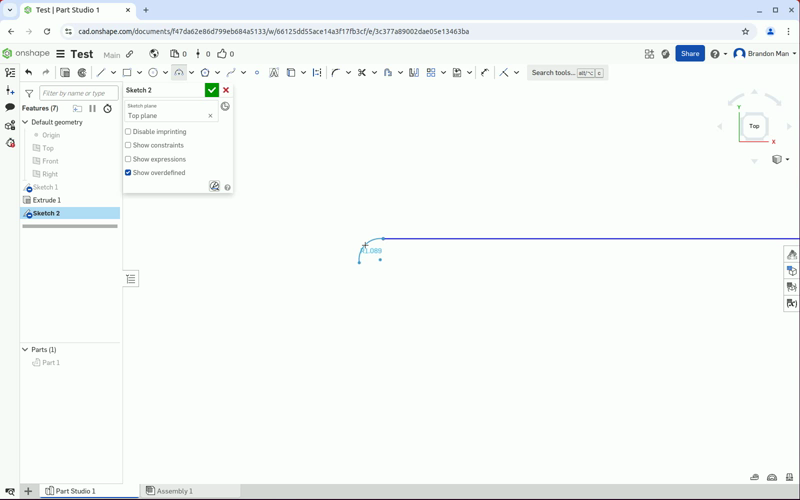
scroll(6)
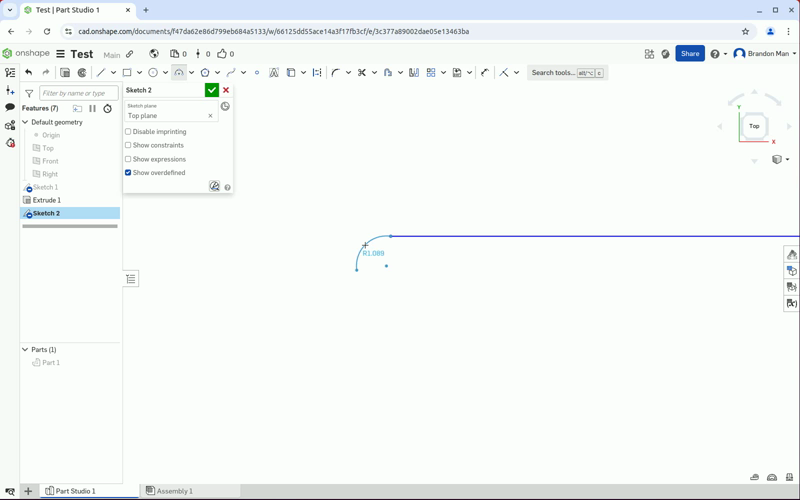
scroll(6)
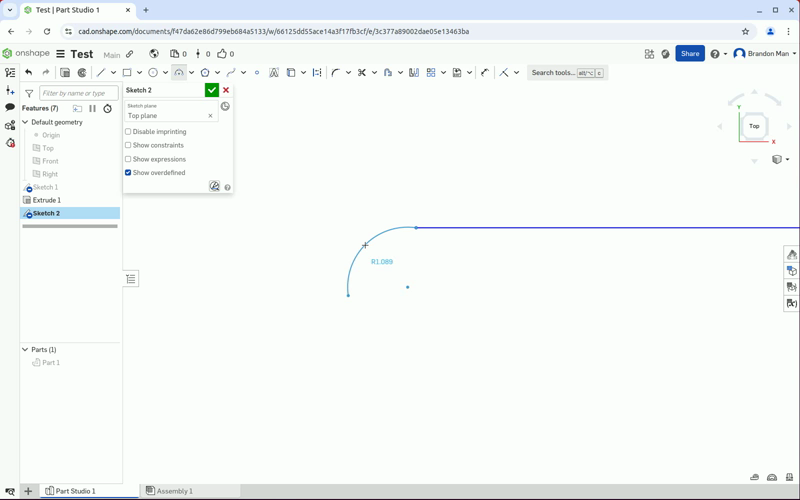
click(365, 244)
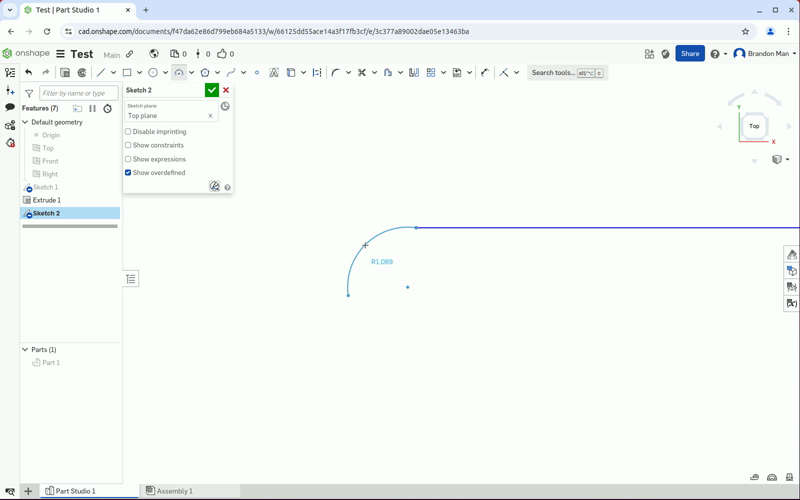
scroll(-6)
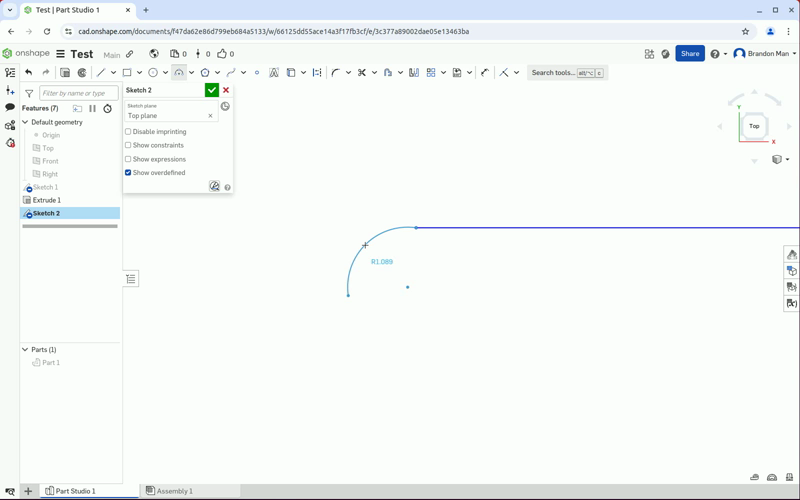
scroll(-6)
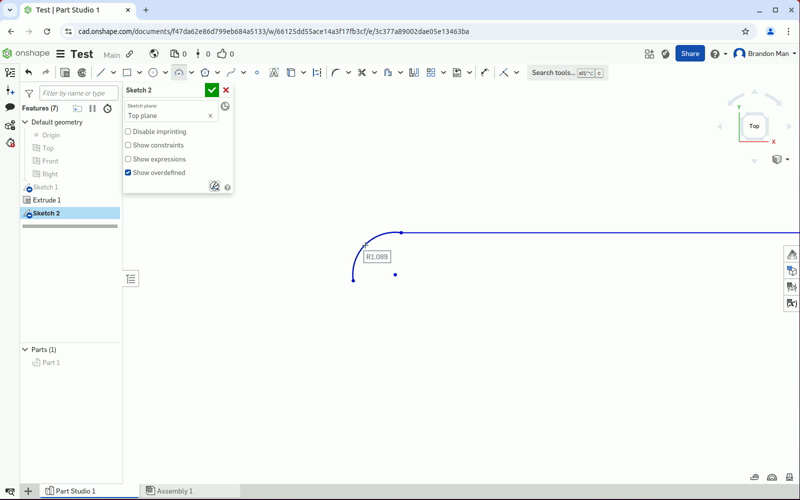
scroll(-6)
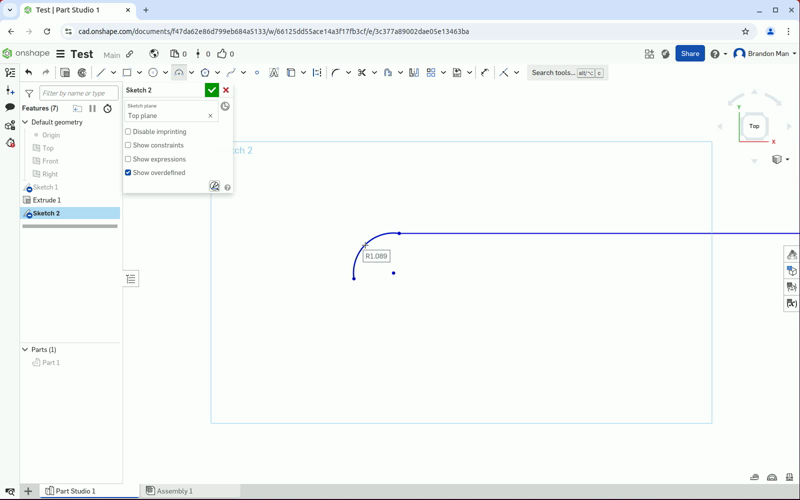
scroll(-6)
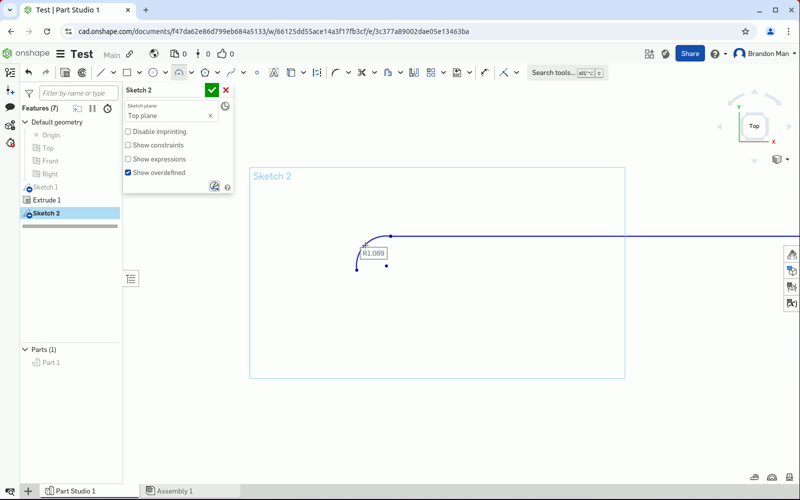
scroll(-6)
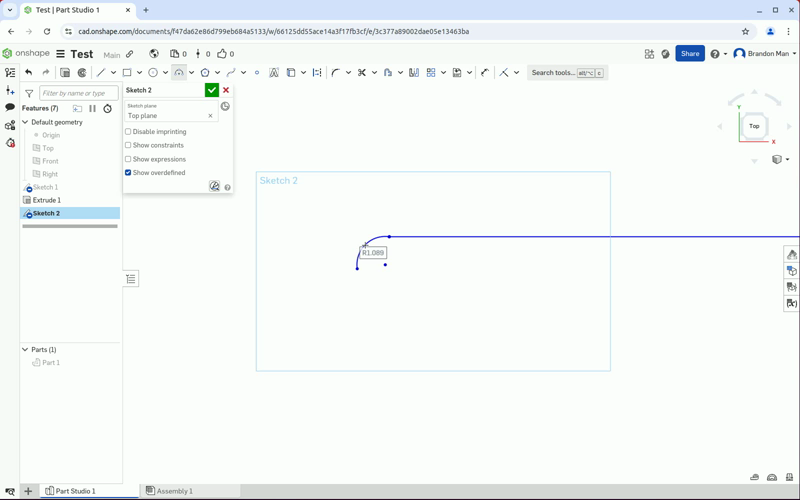
scroll(-6)
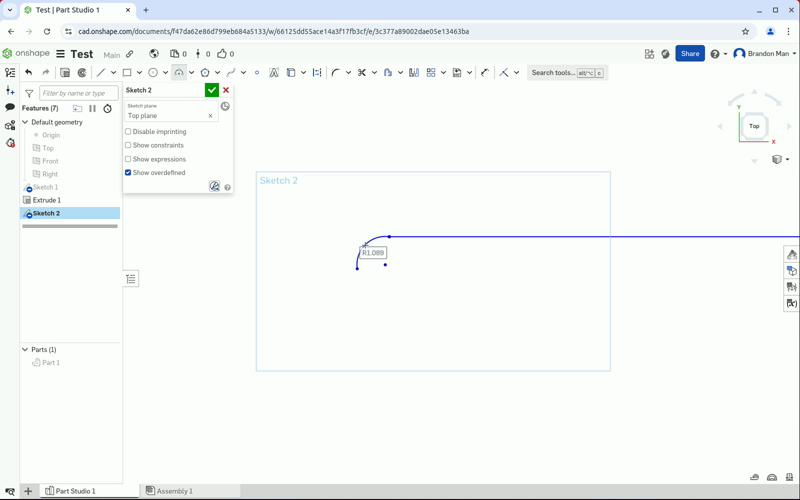
scroll(-6)
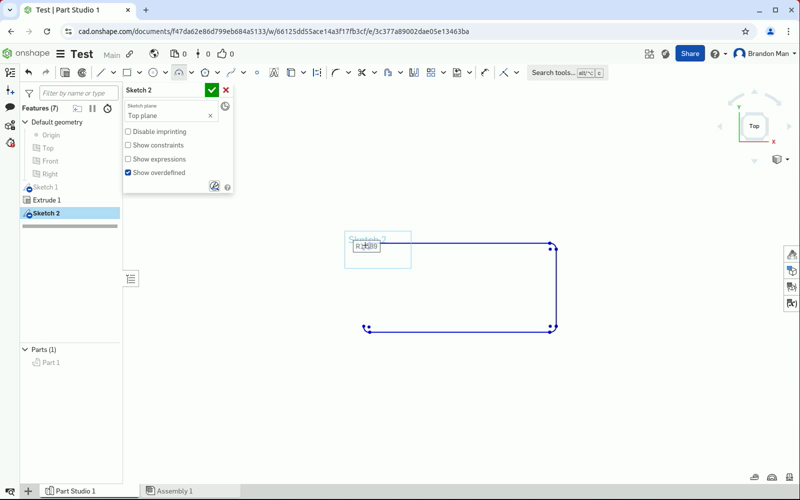
key_up(shift)
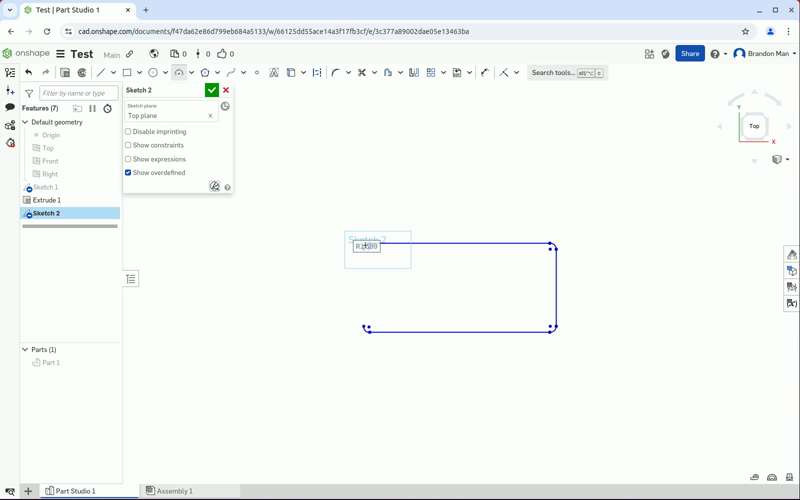
key(esc)
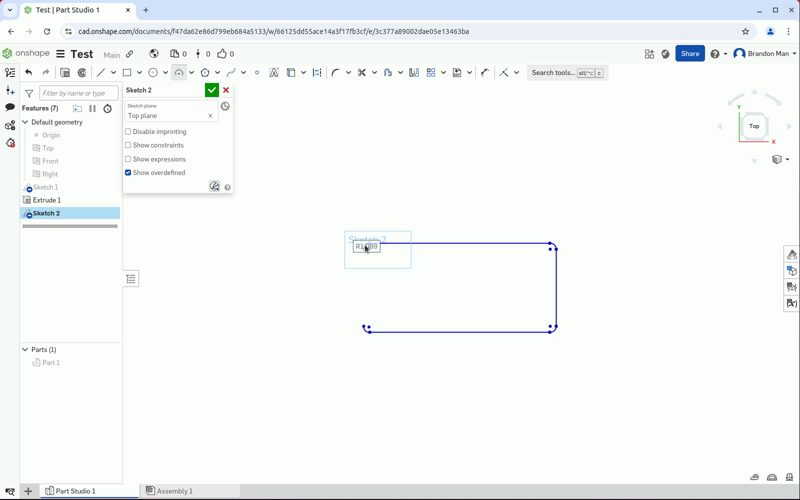
key(l)
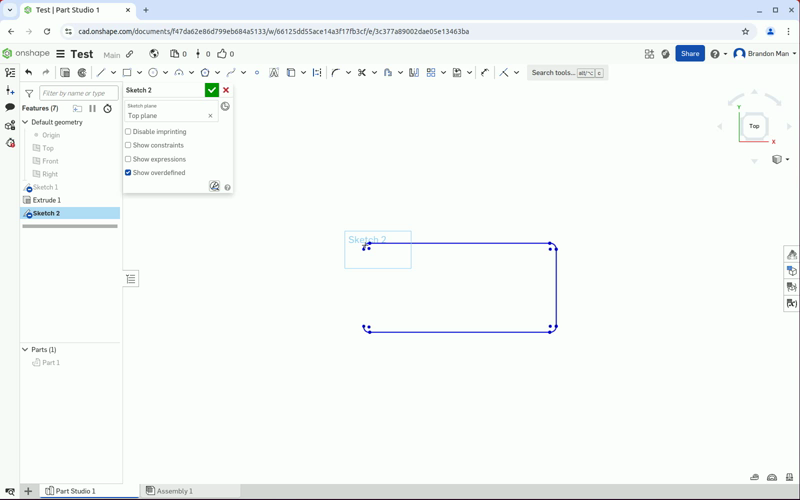
mouse_move(363, 249)
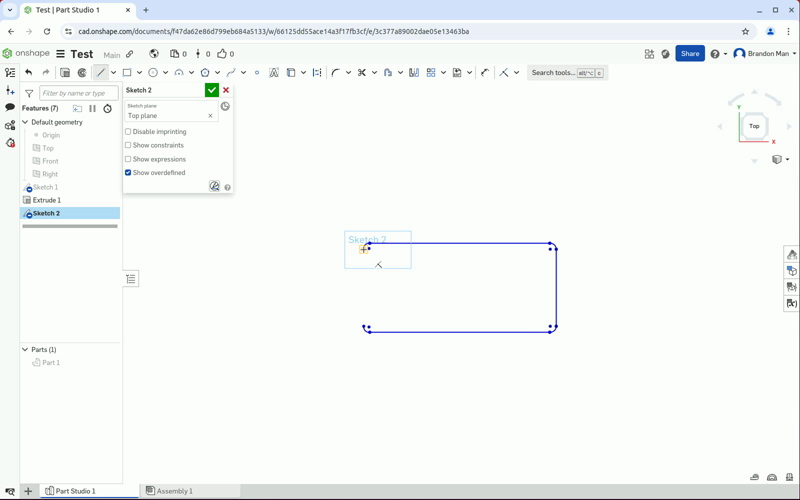
click(363, 249)
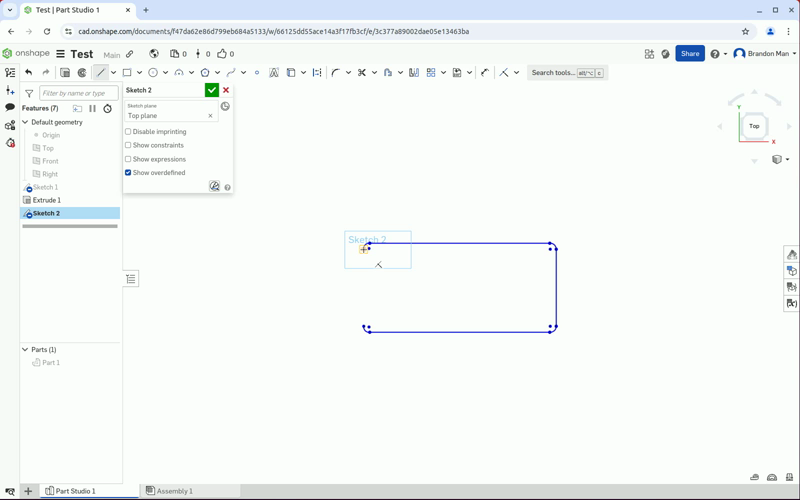
key_down(shift)
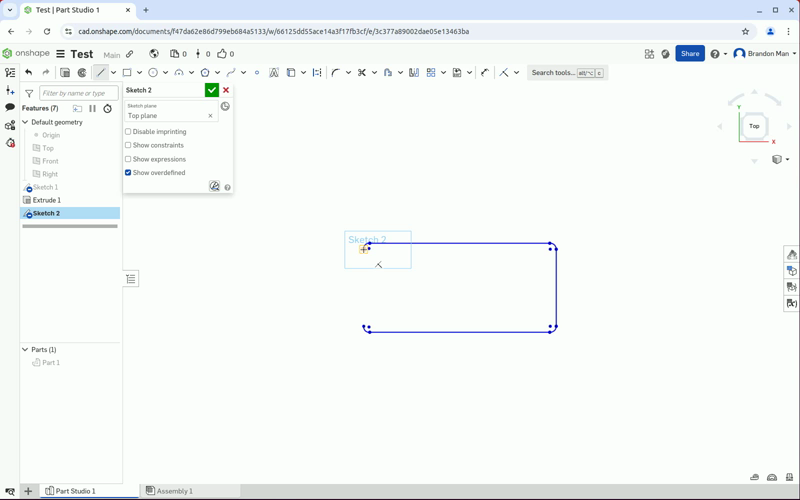
mouse_move(363, 326)
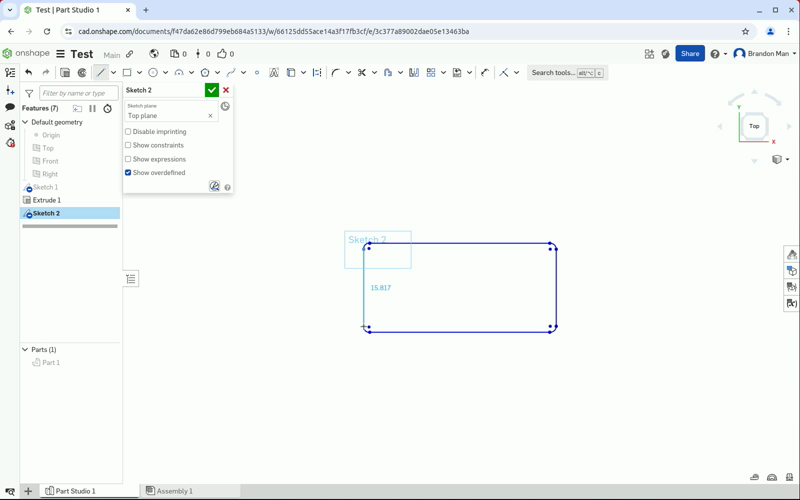
key_up(shift)
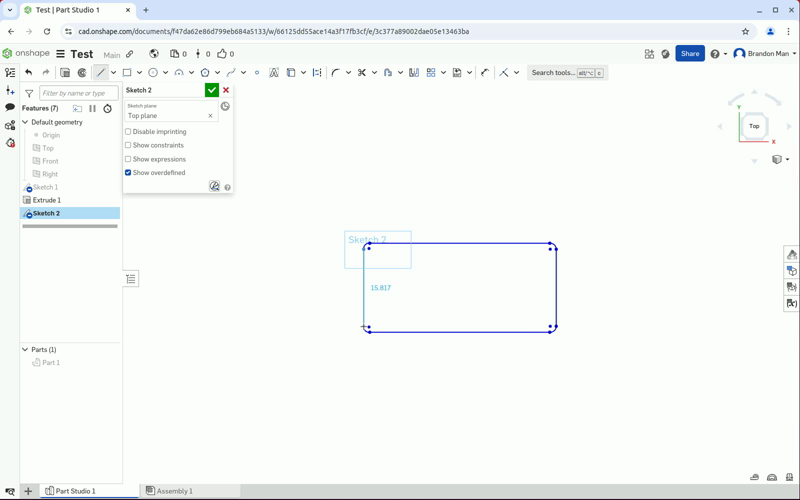
click(363, 326)
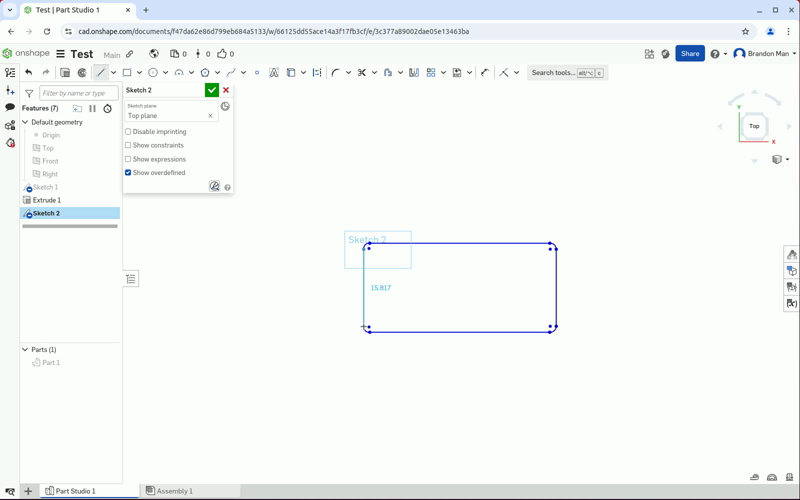
key(esc)
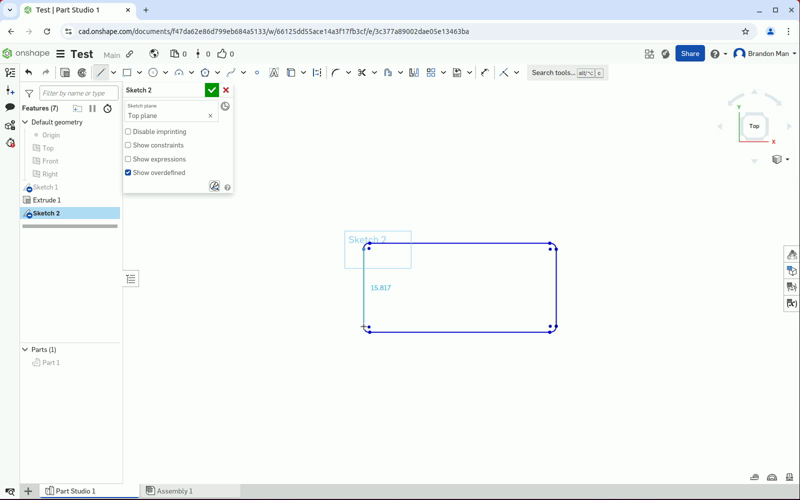
key(l)
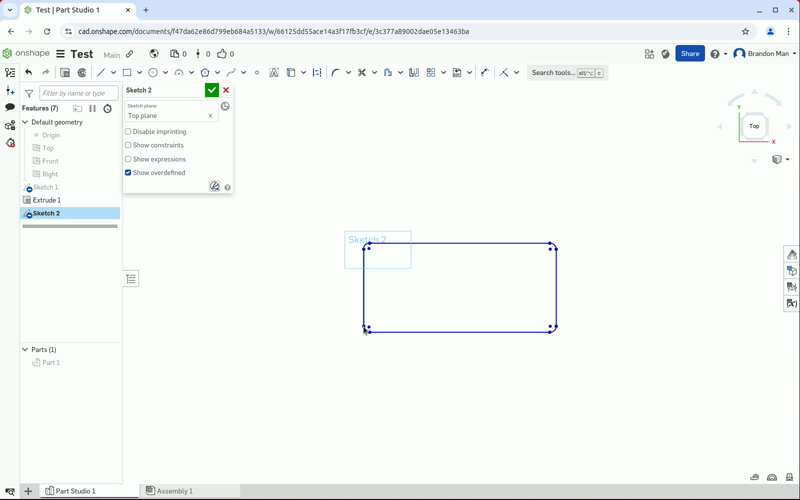
key_down(shift)
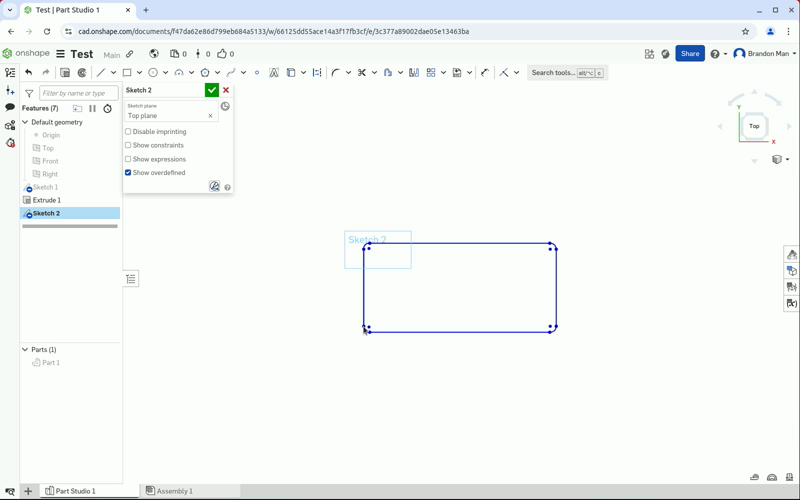
mouse_move(369, 326)
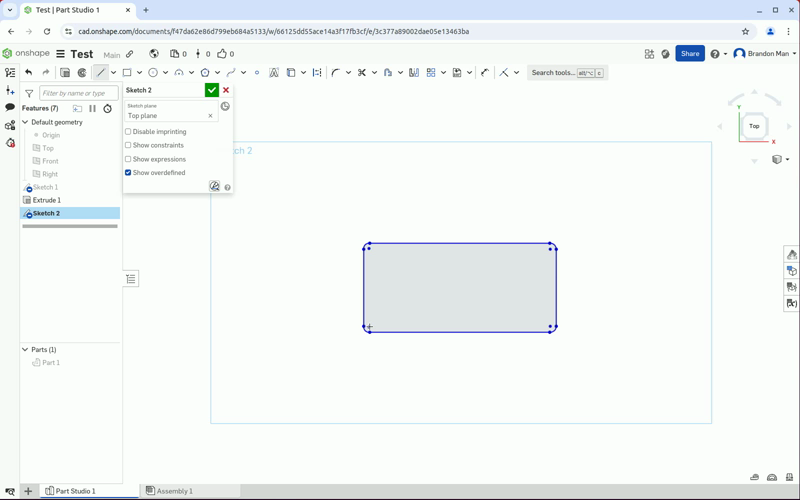
click(369, 326)
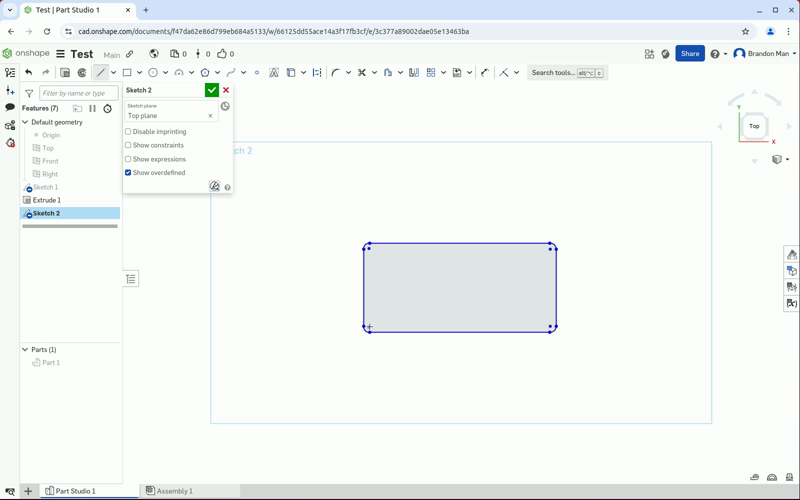
key_up(shift)
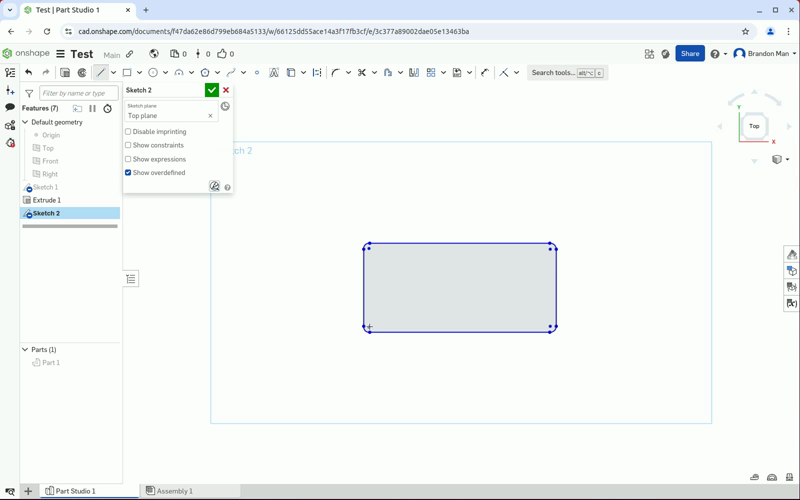
key_down(shift)
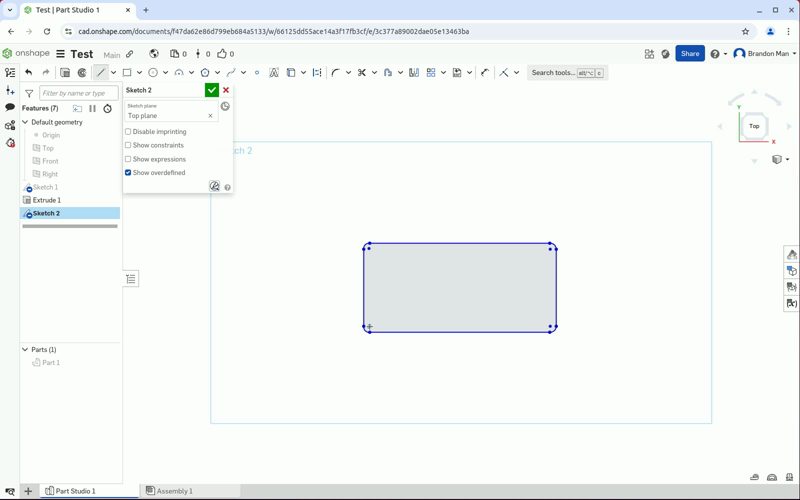
mouse_move(549, 326)
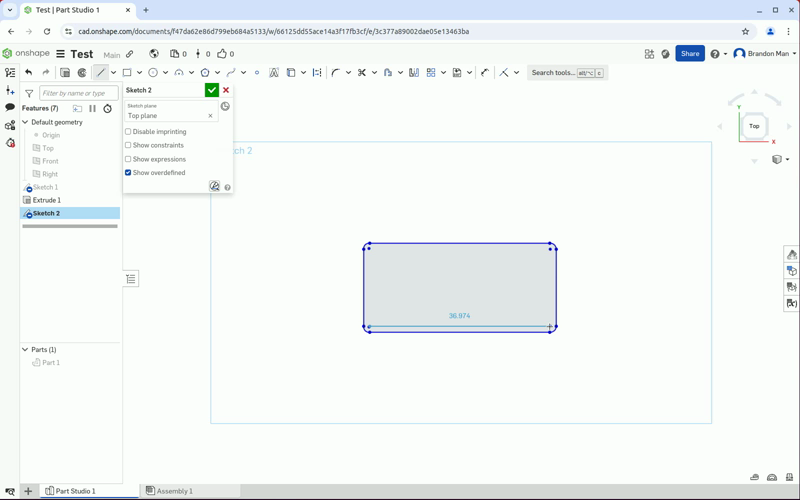
click(549, 326)
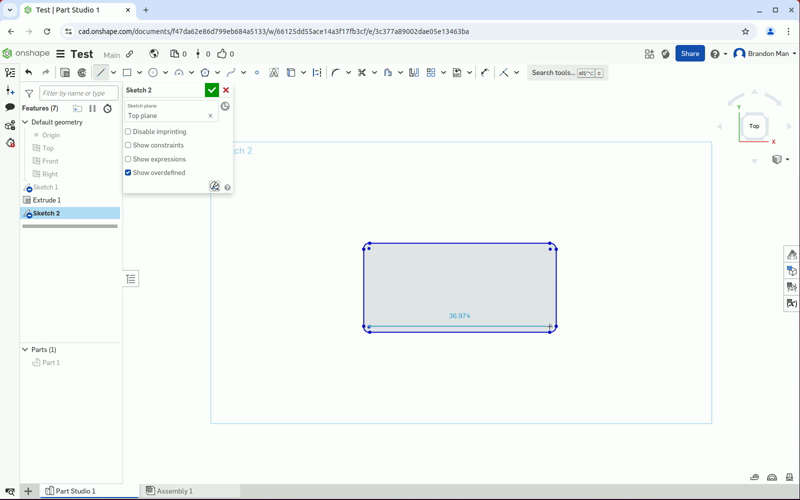
key_up(shift)
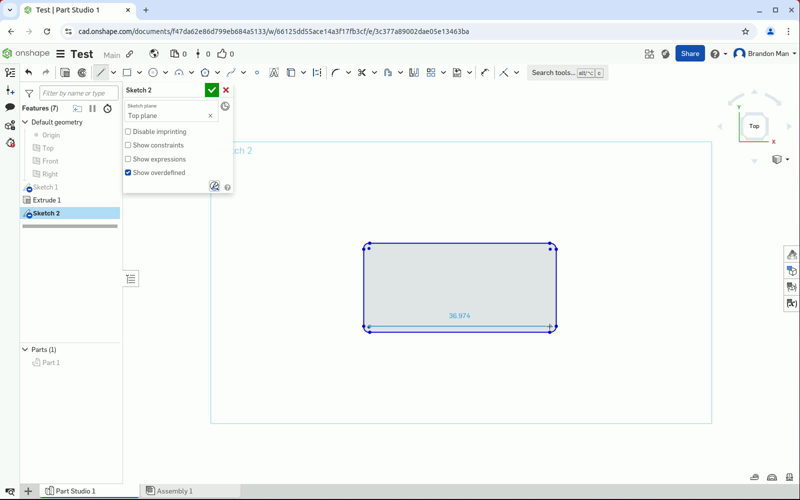
key_down(shift)
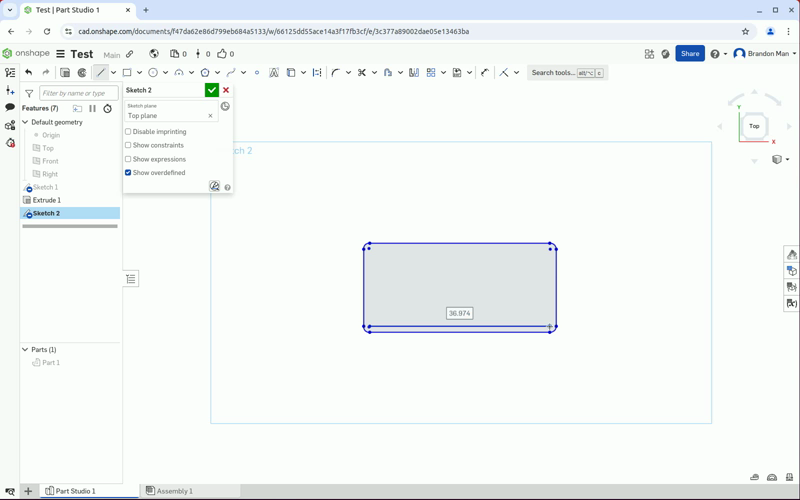
mouse_move(549, 249)
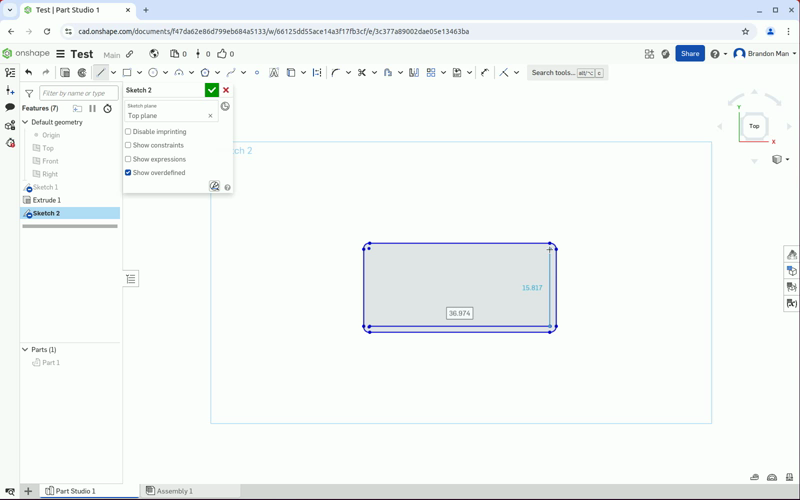
click(549, 249)
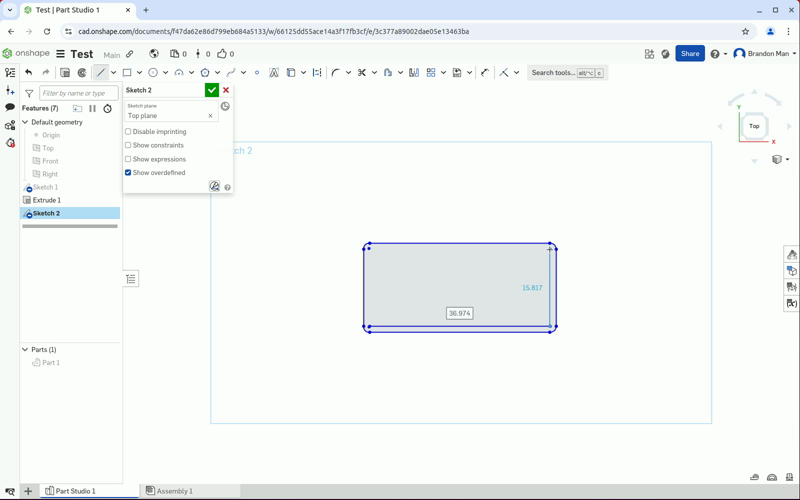
key_up(shift)
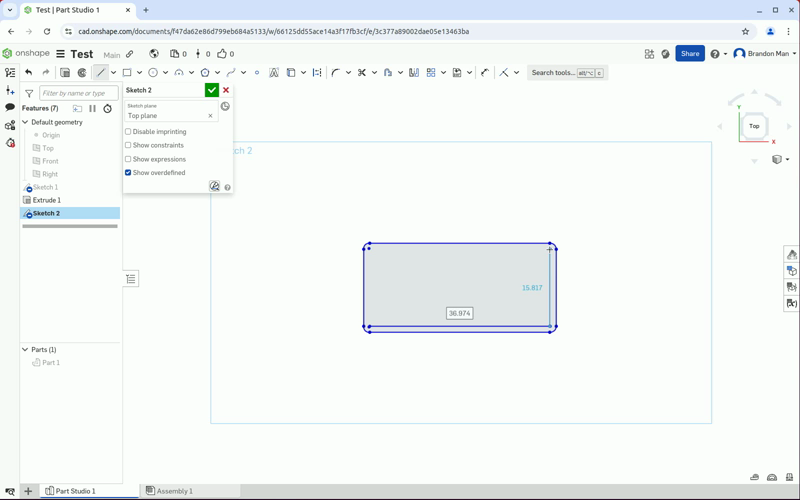
key_down(shift)
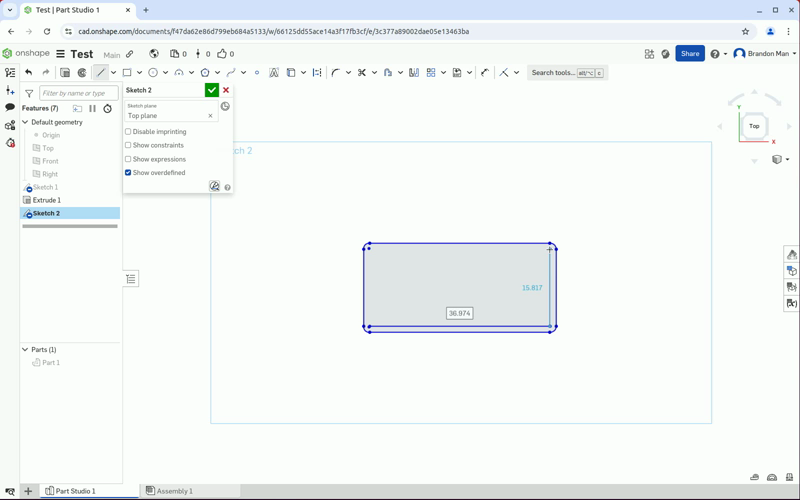
mouse_move(369, 249)
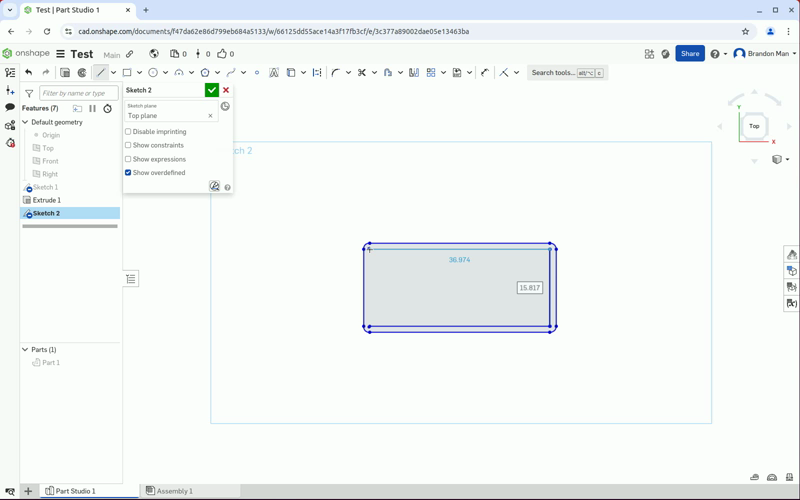
click(369, 249)
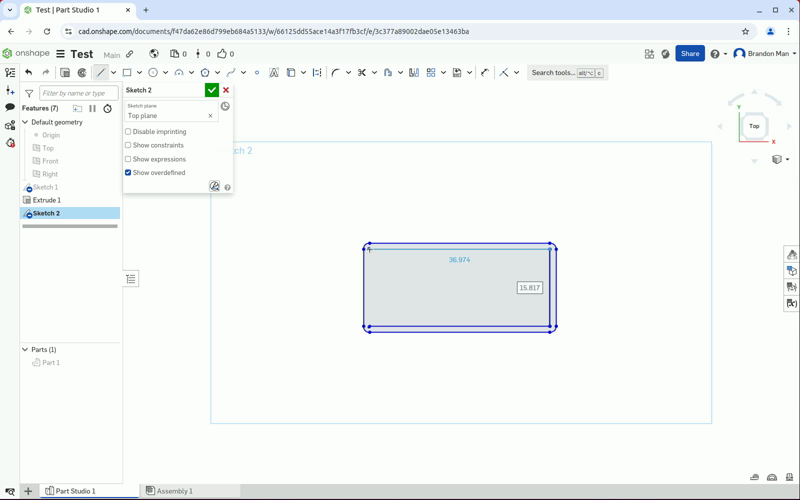
key_up(shift)
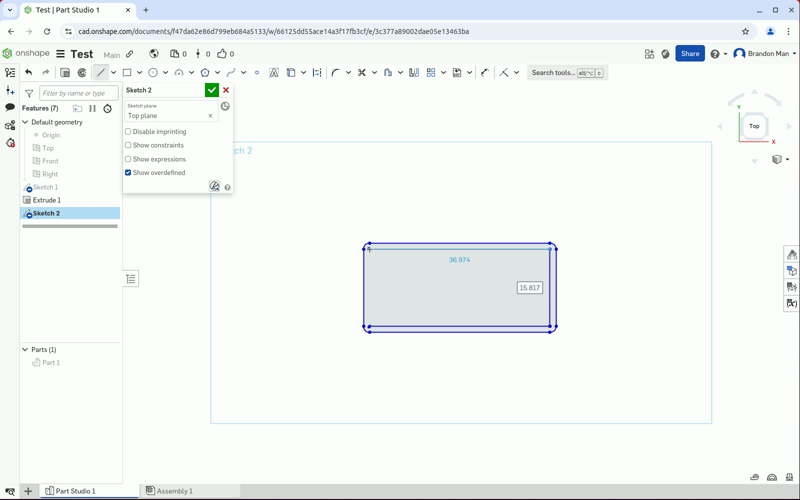
key_down(shift)
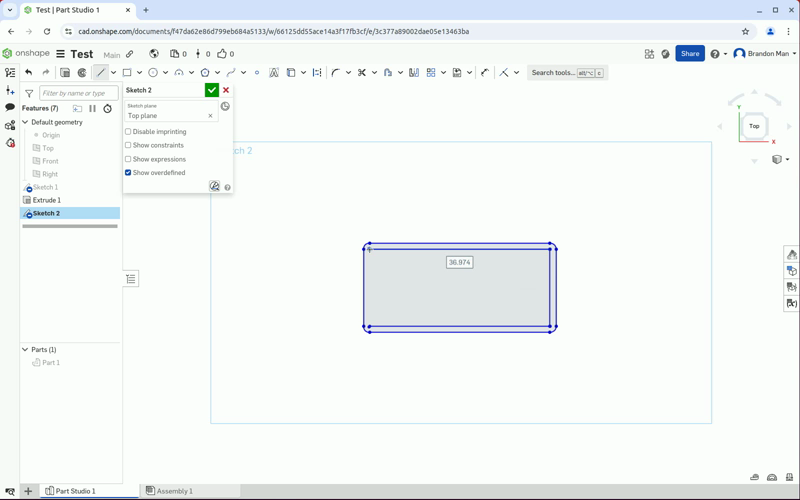
mouse_move(369, 326)
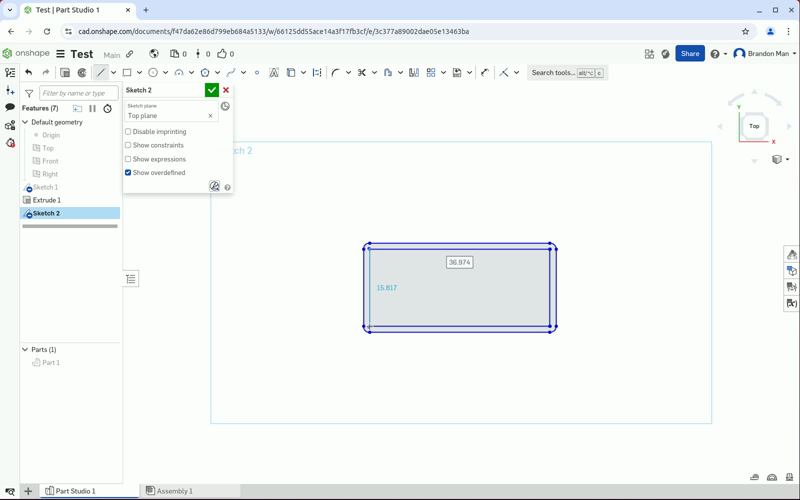
key_up(shift)
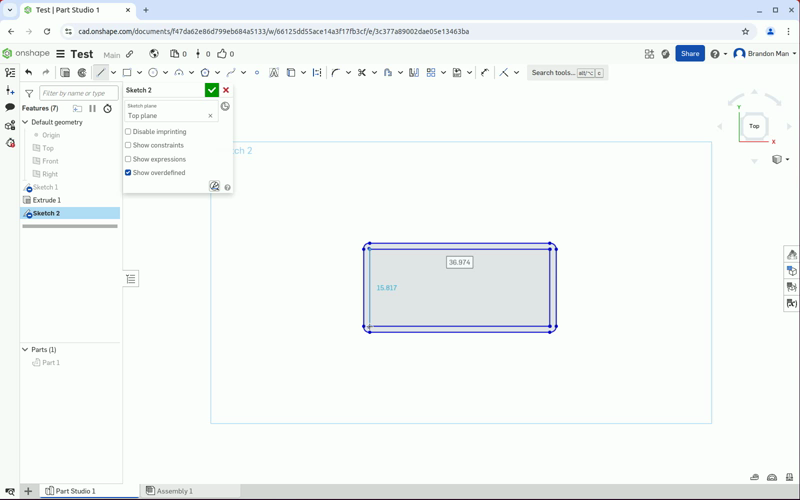
click(369, 326)
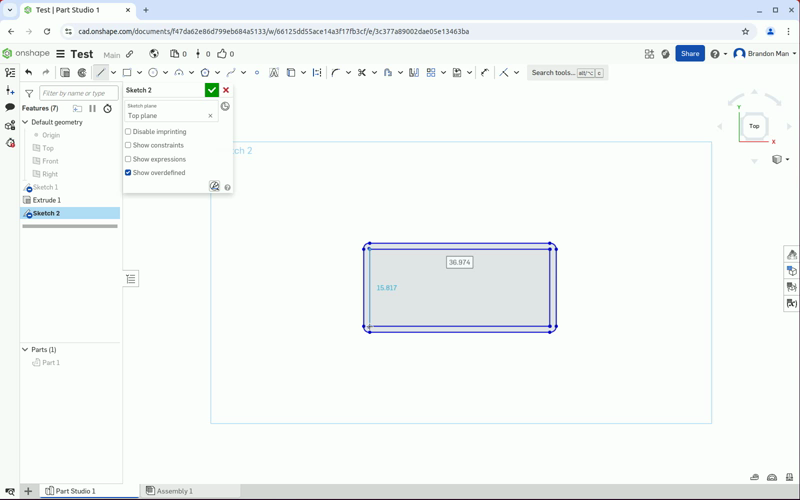
key(esc)
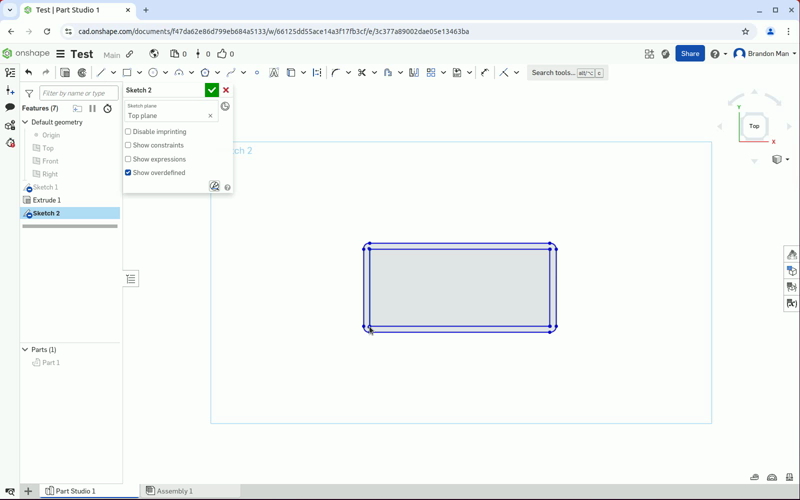
mouse_move(552, 305)
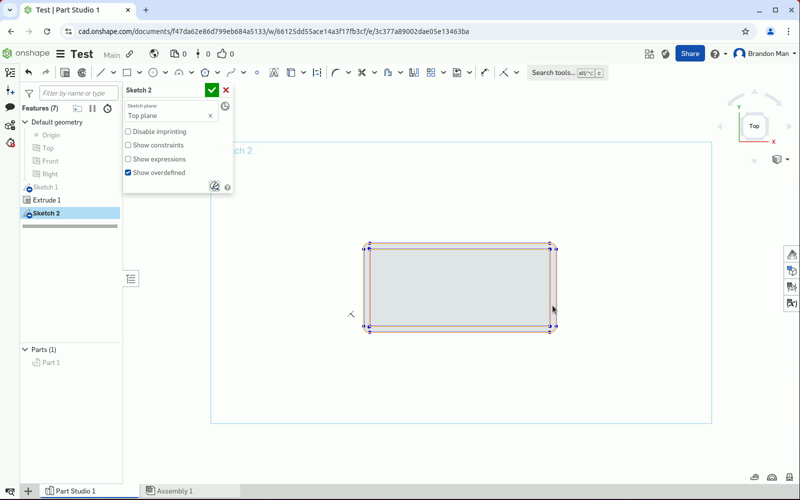
click(552, 305)
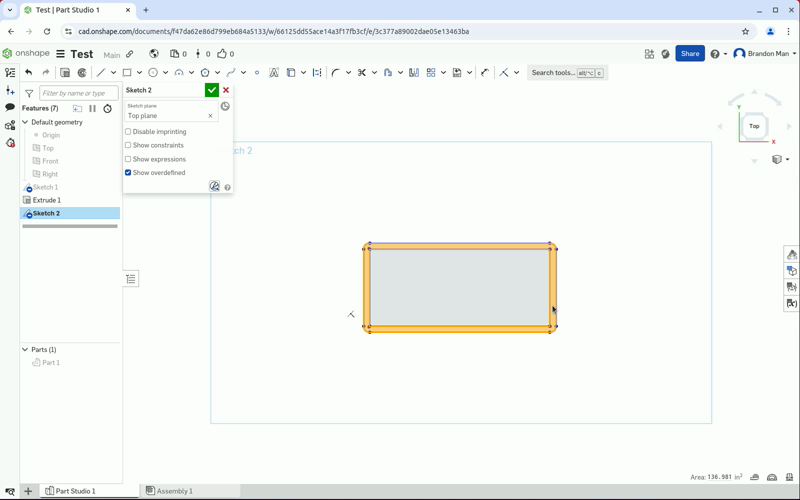
mouse_move(73, 352)
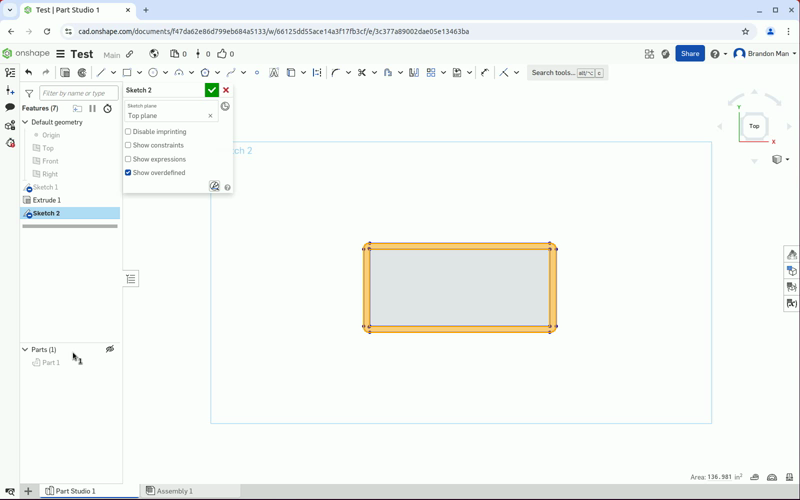
key(shift+y)
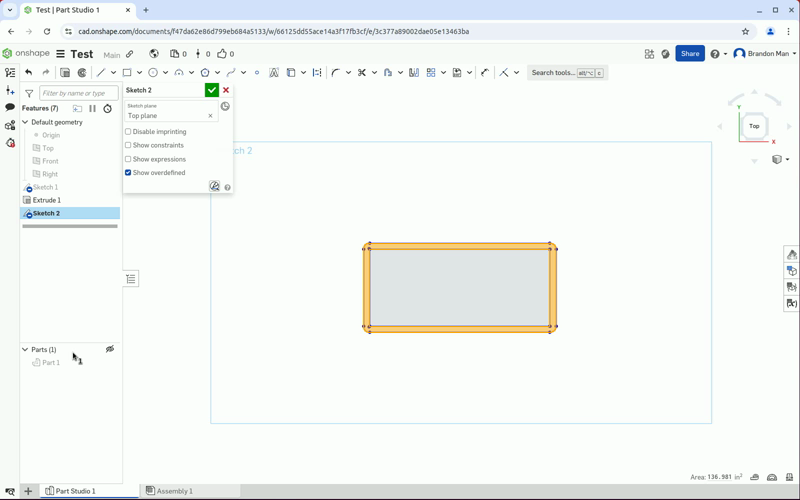
key(shift+e)
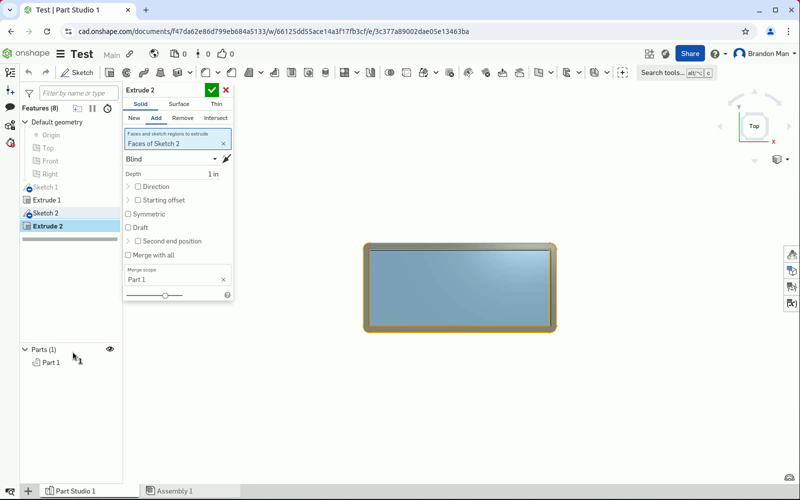
mouse_move(143, 106)
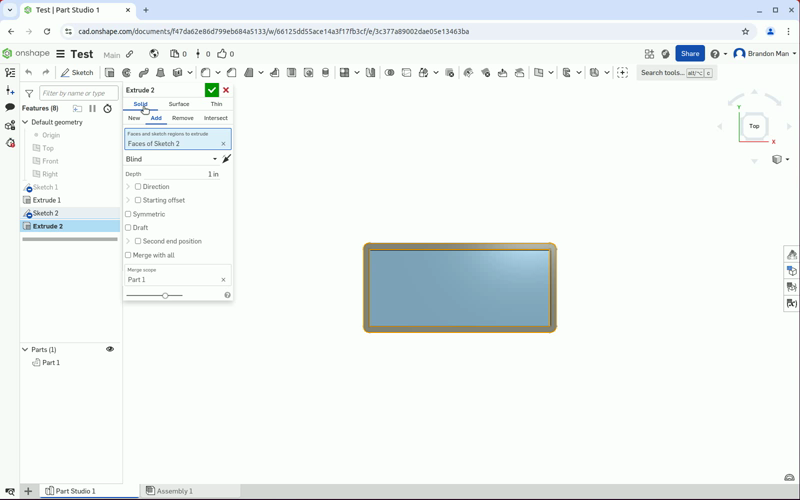
click(143, 106)
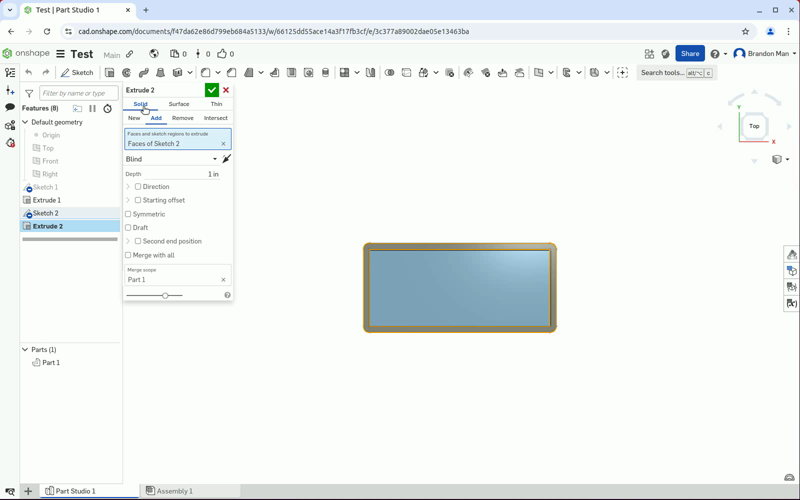
mouse_move(137, 120)
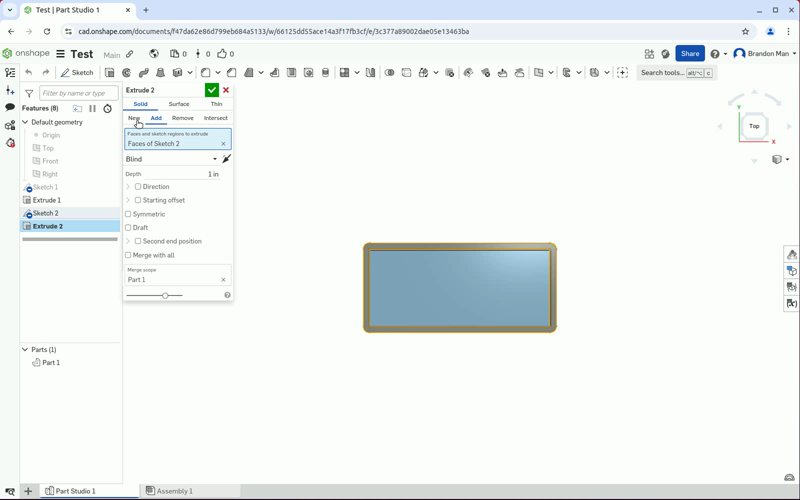
click(137, 120)
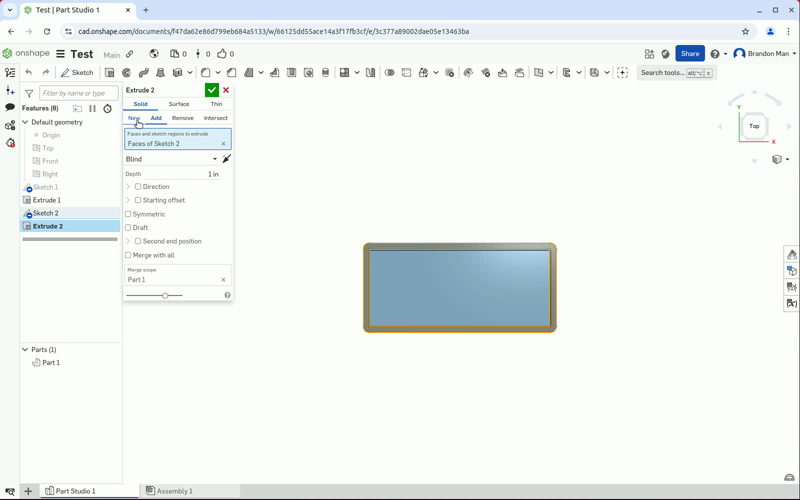
key(tab, 4)
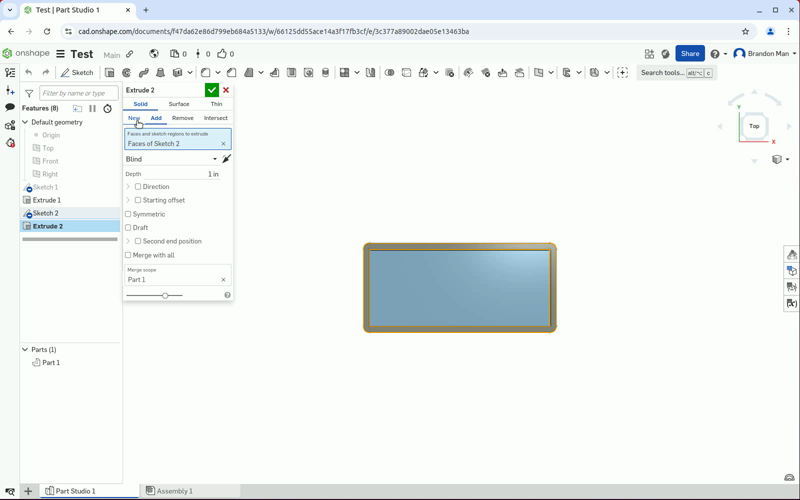
text(2.407)
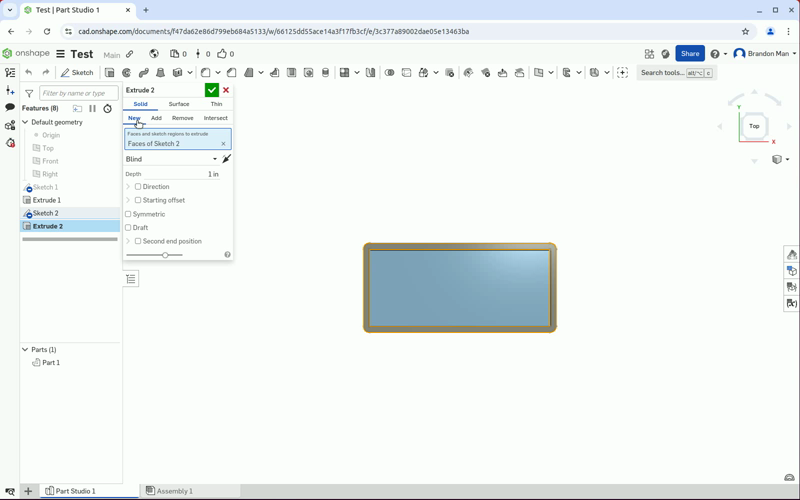
key(enter)
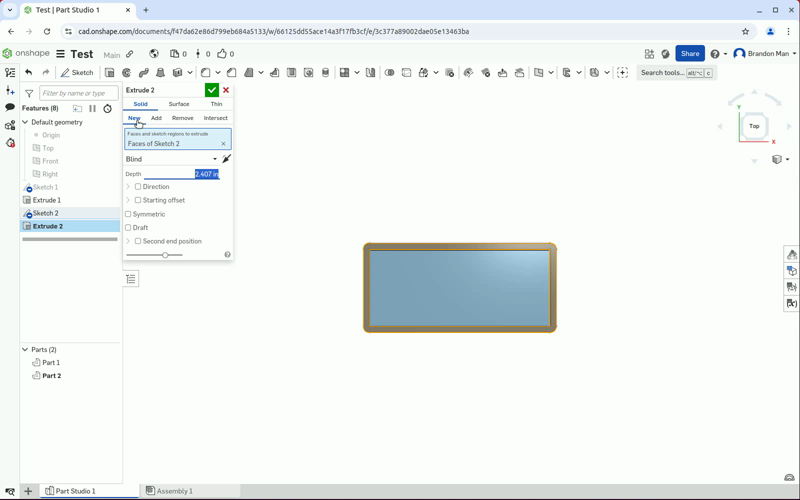
key(shift+h)
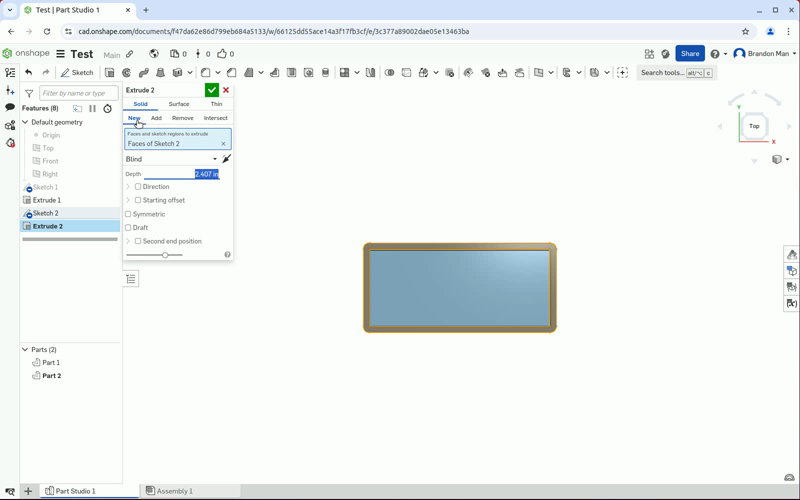
key(shift+h)
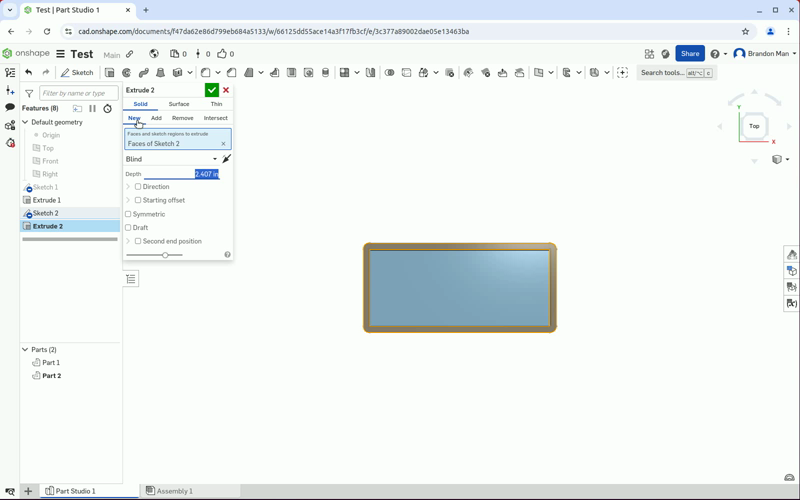
key(shift+7)
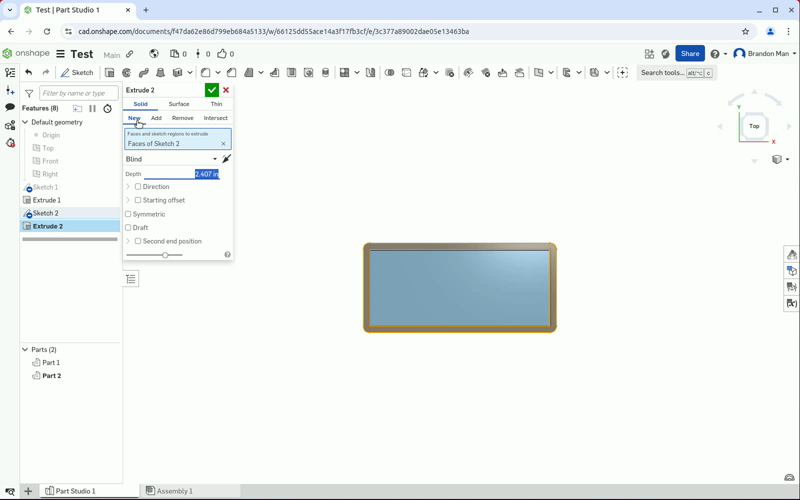
key(up, 3)
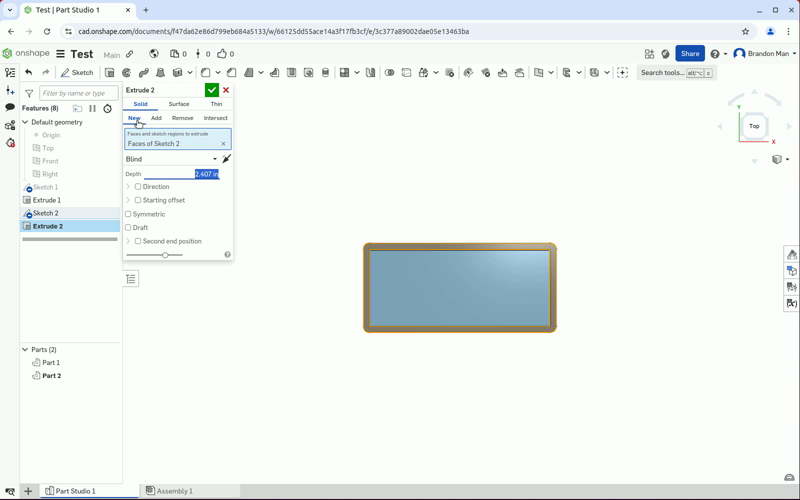
key(left, 3)
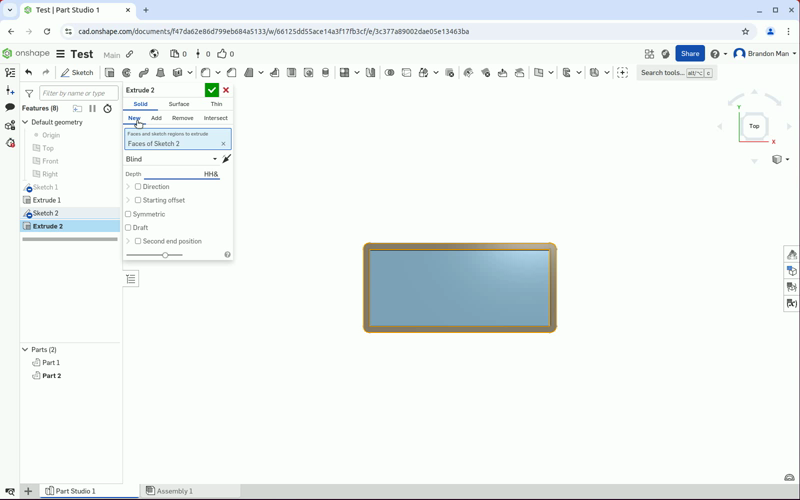
key(right, 3)
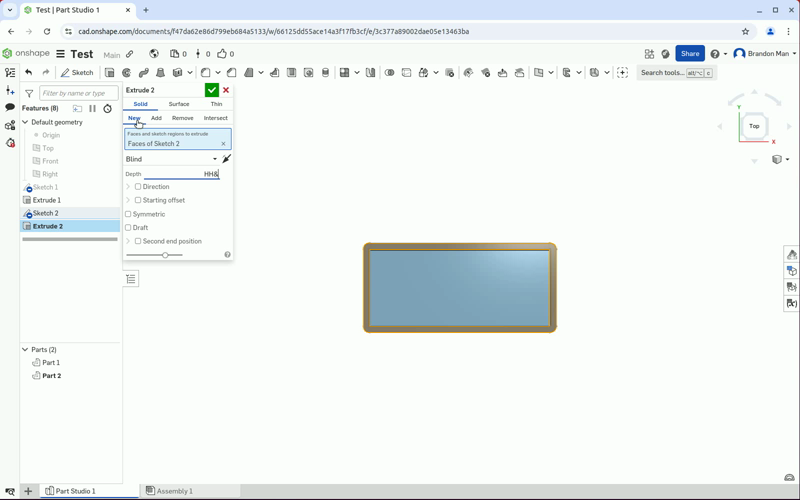
key(down, 3)
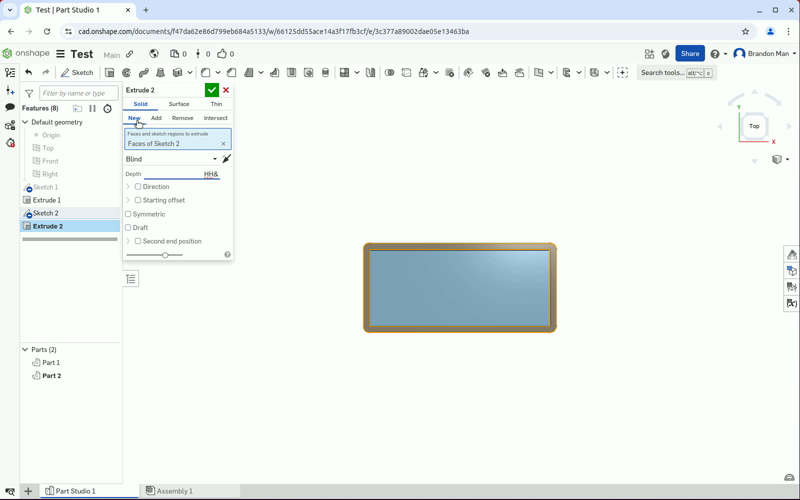
mouse_move(73, 189)
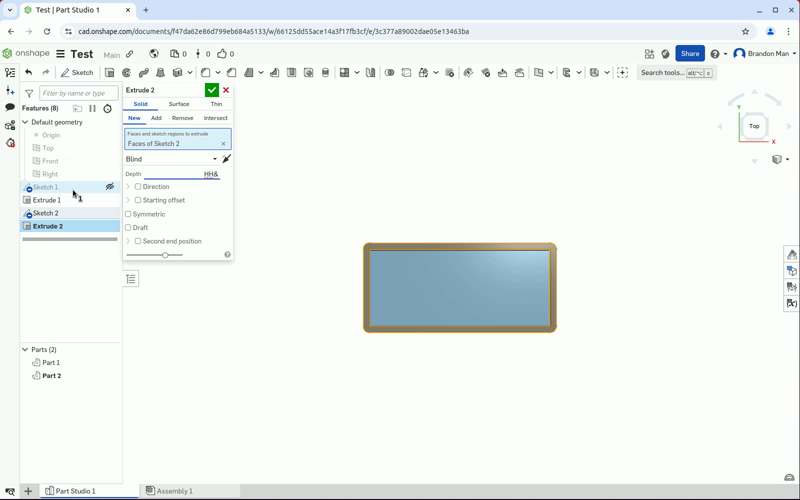
click(73, 189)